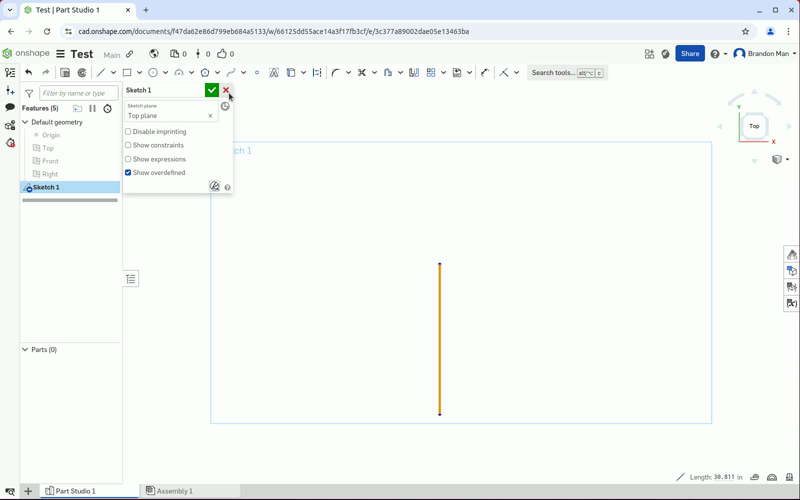
key(shift+h)
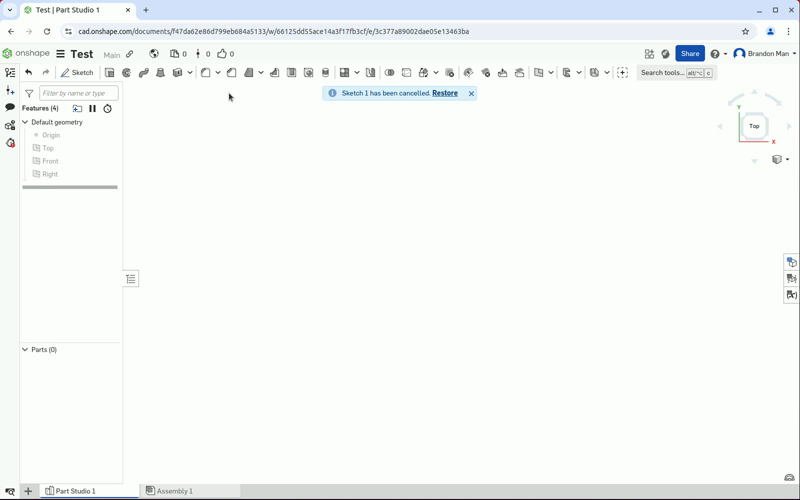
mouse_move(73, 352)
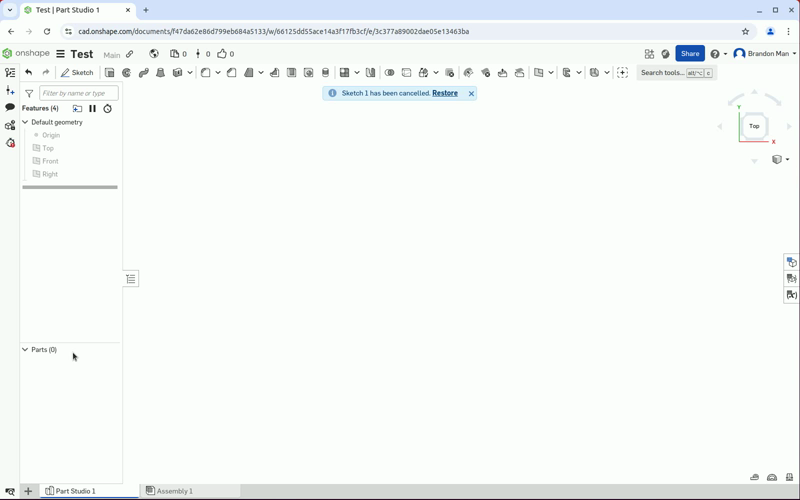
key(y)
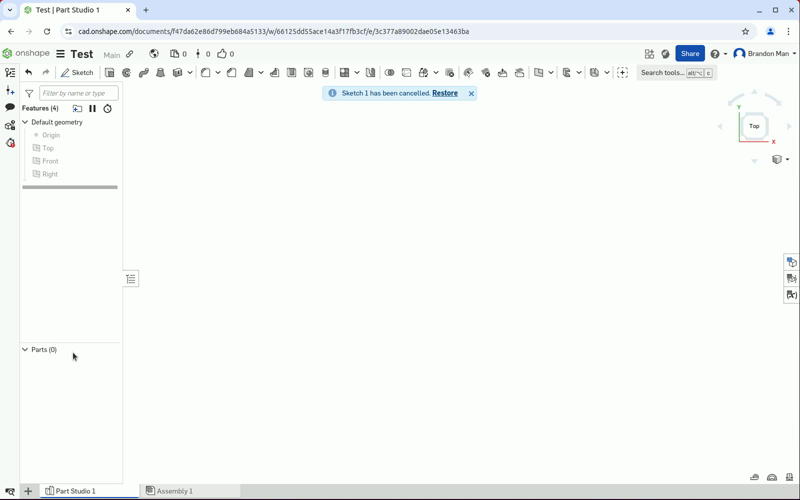
key(shift+p)
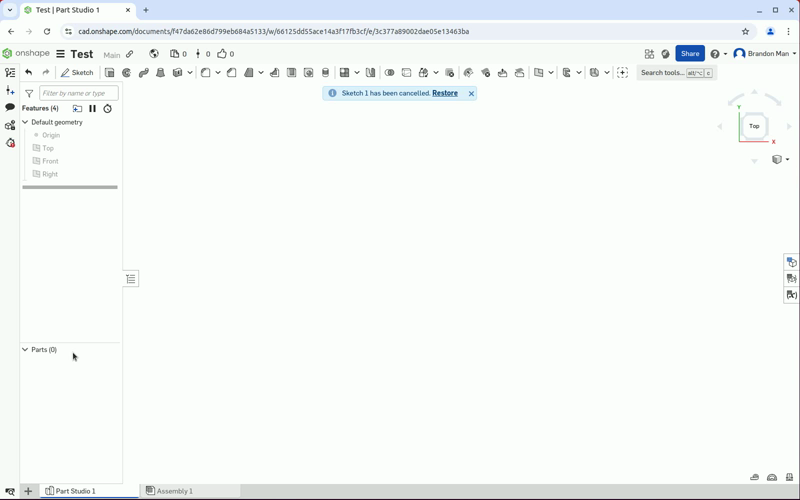
key(space)
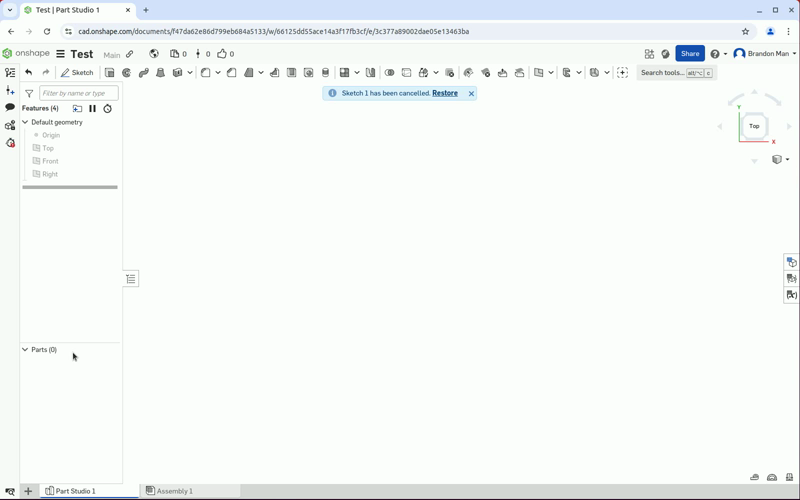
key_down(shift)
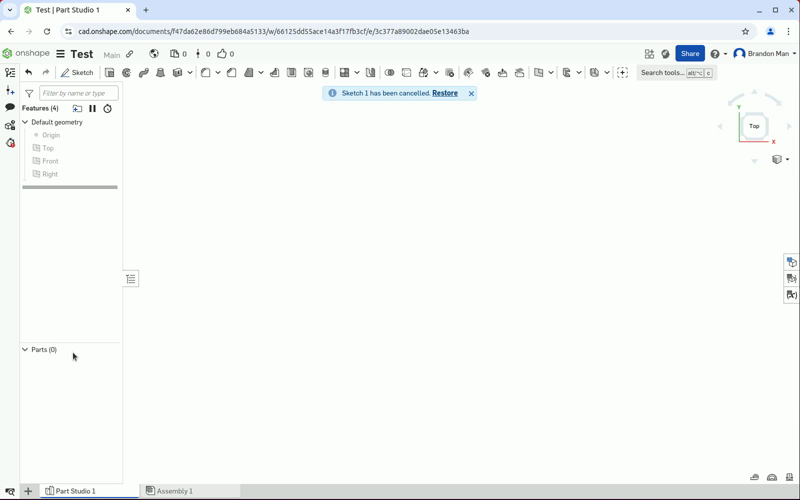
key(up)
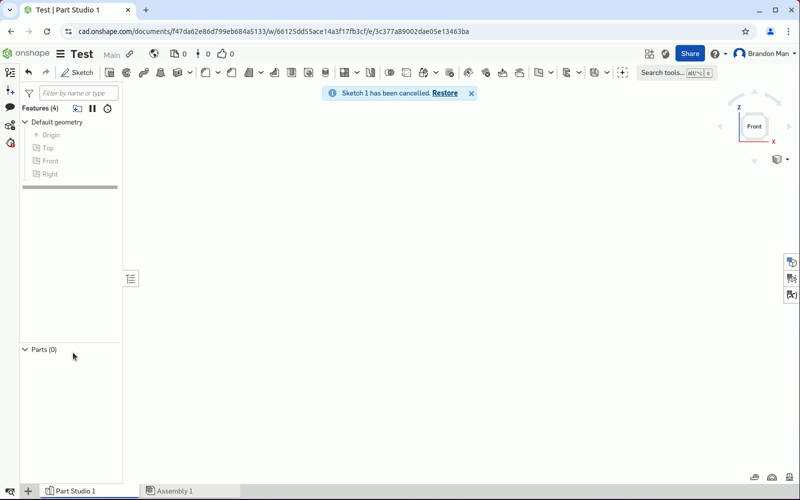
key_up(shift)
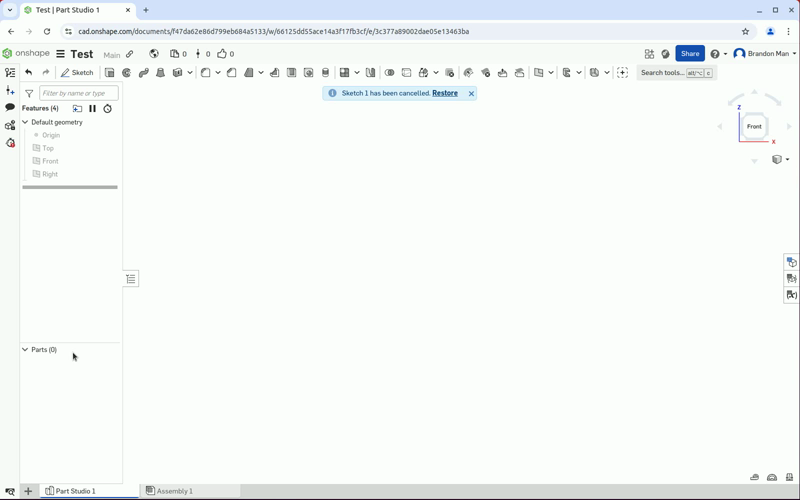
mouse_move(73, 352)
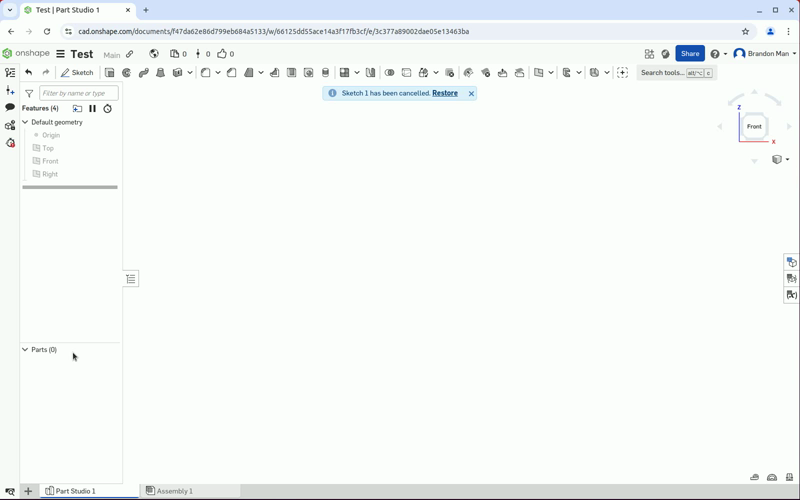
key(shift+y)
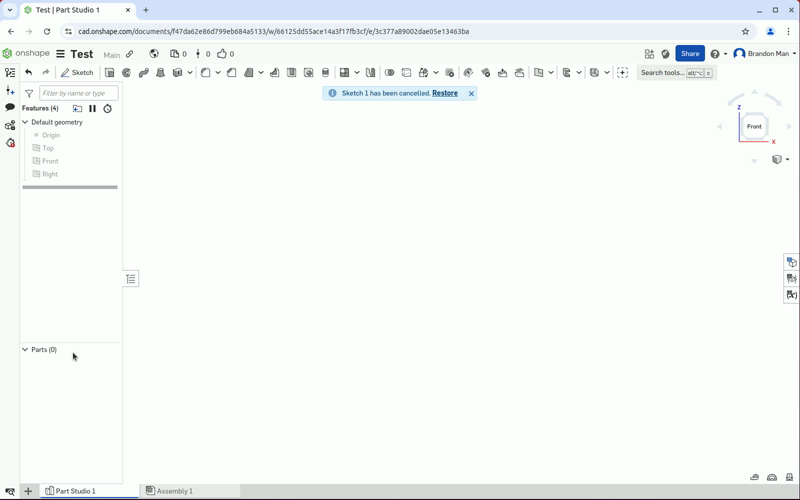
key(shift+s)
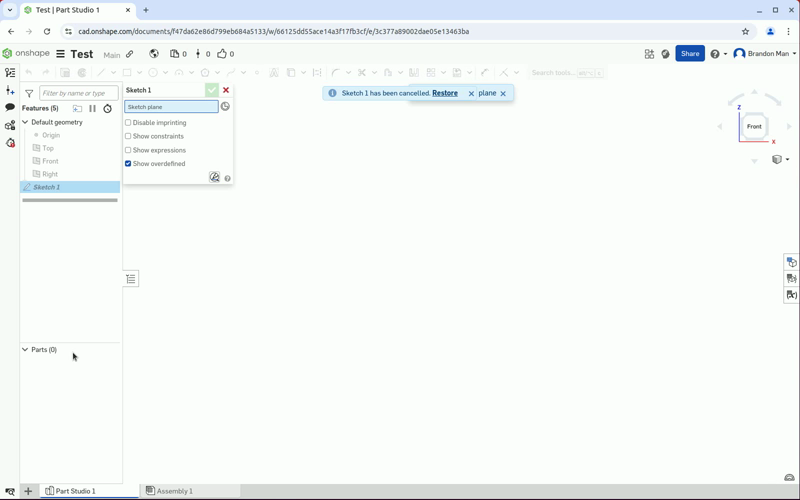
mouse_move(73, 163)
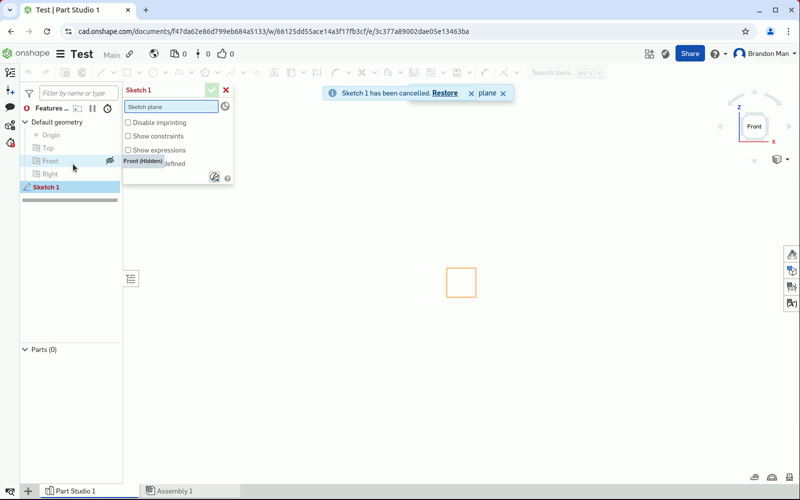
click(73, 163)
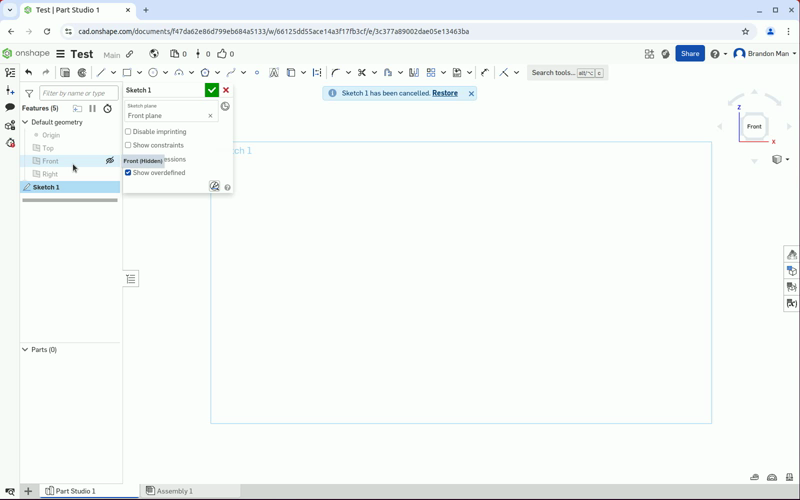
mouse_move(73, 352)
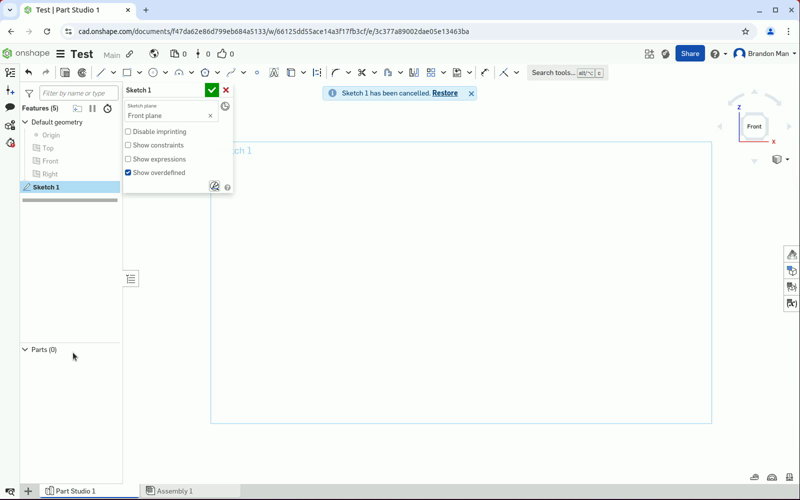
key(y)
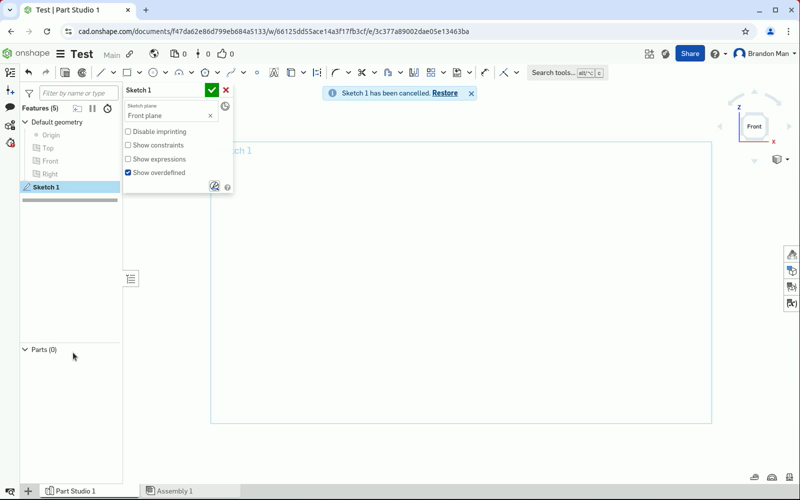
key(l)
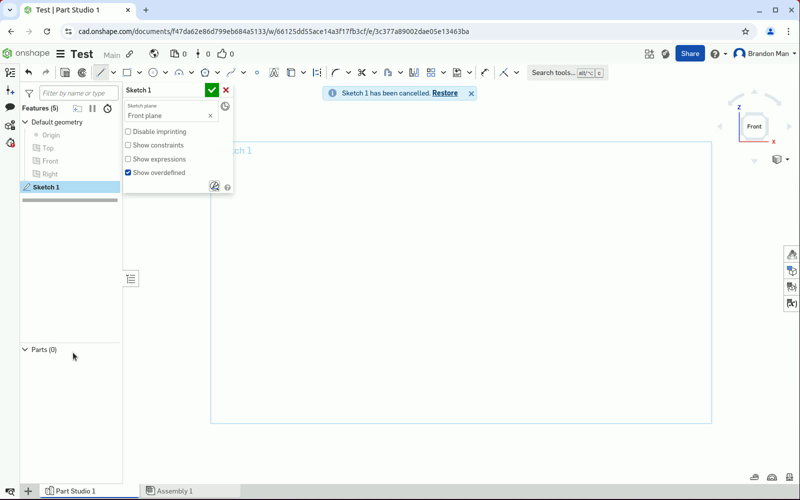
key_down(shift)
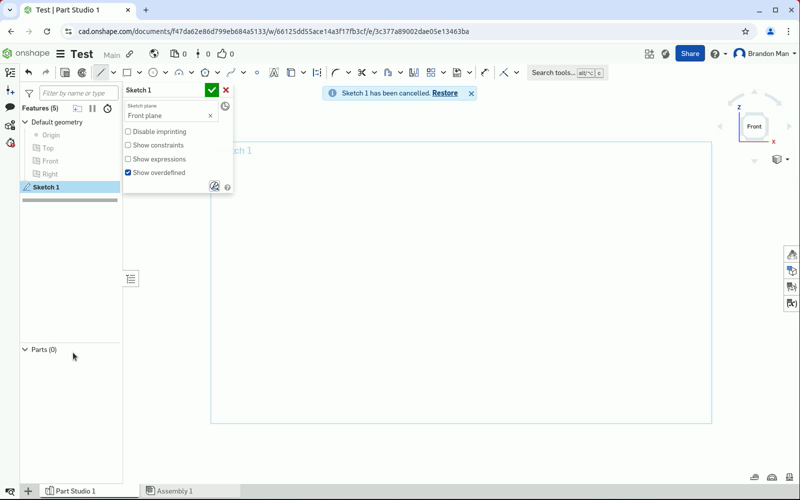
mouse_move(348, 282)
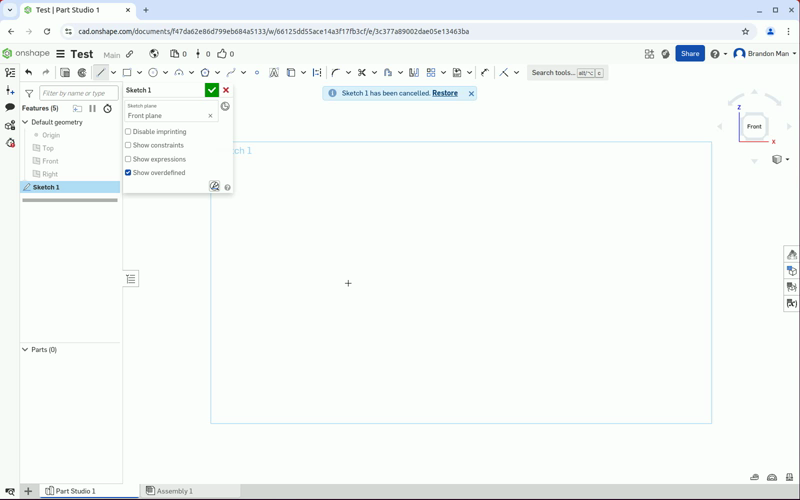
click(348, 282)
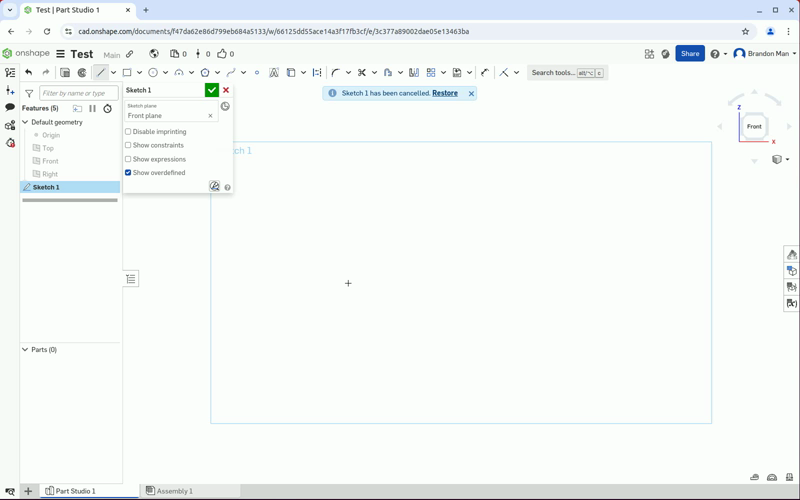
key_up(shift)
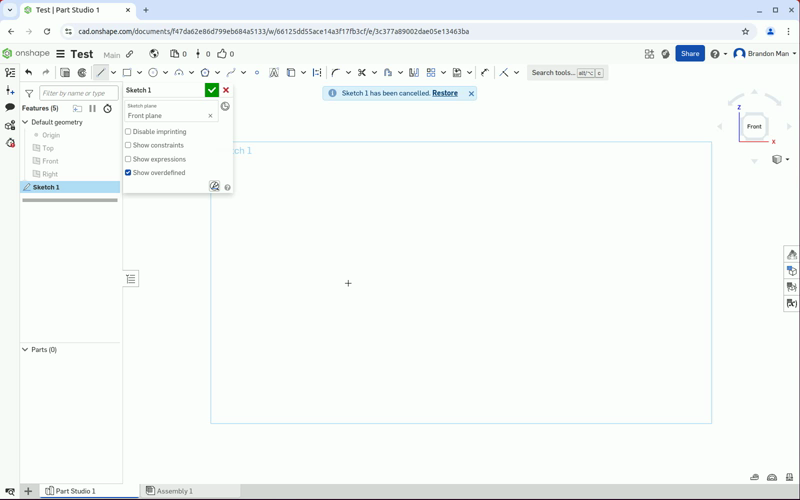
key_down(shift)
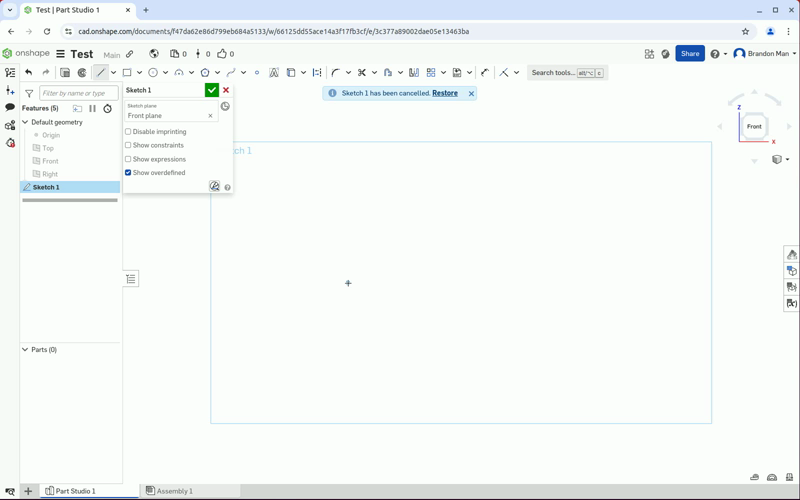
mouse_move(461, 282)
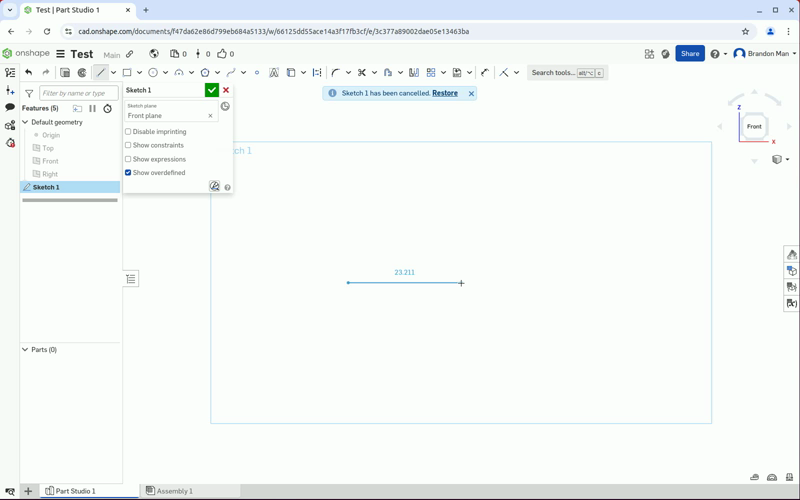
click(461, 282)
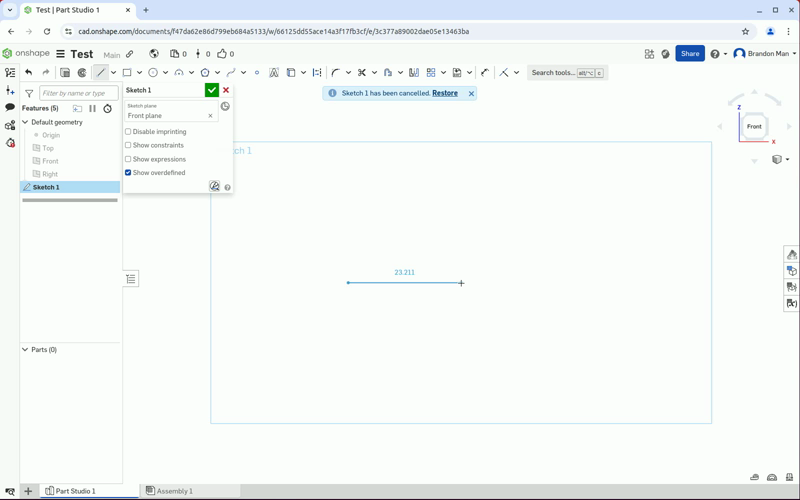
key_up(shift)
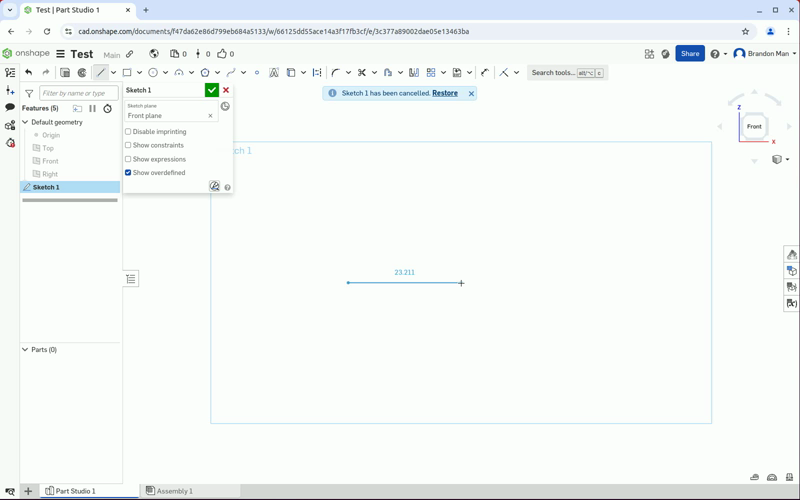
key_down(shift)
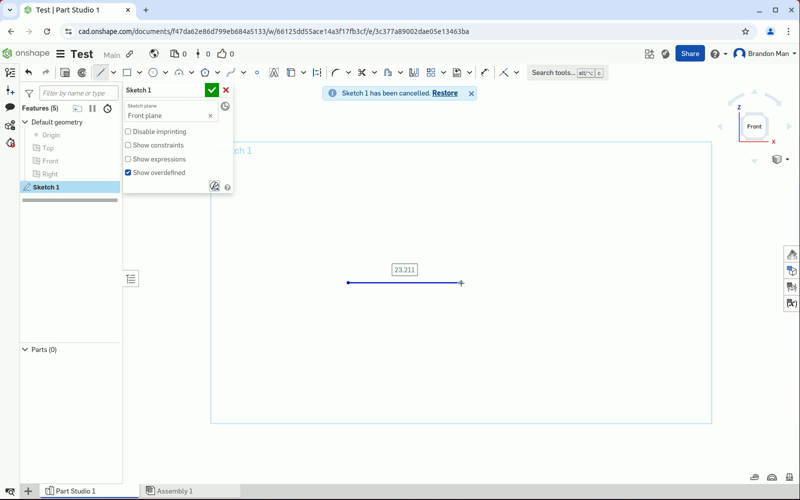
mouse_move(572, 282)
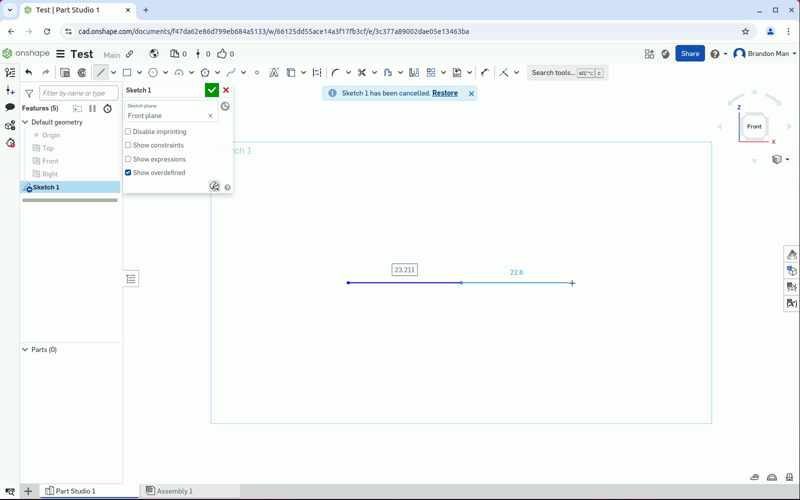
click(572, 282)
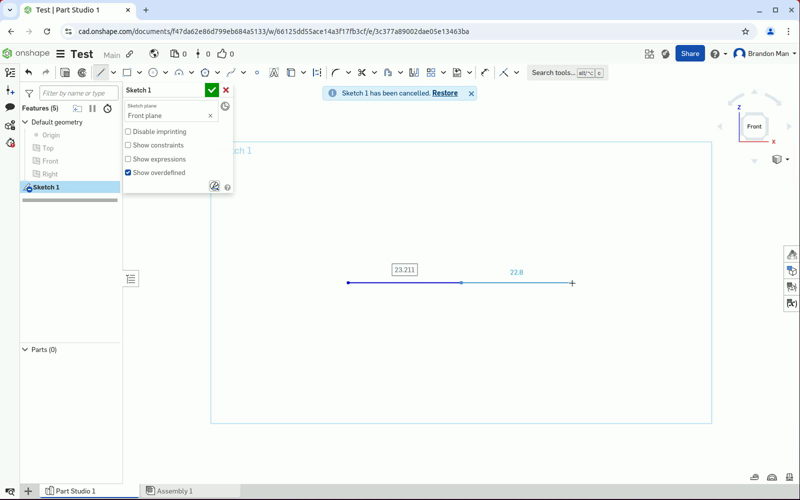
key_up(shift)
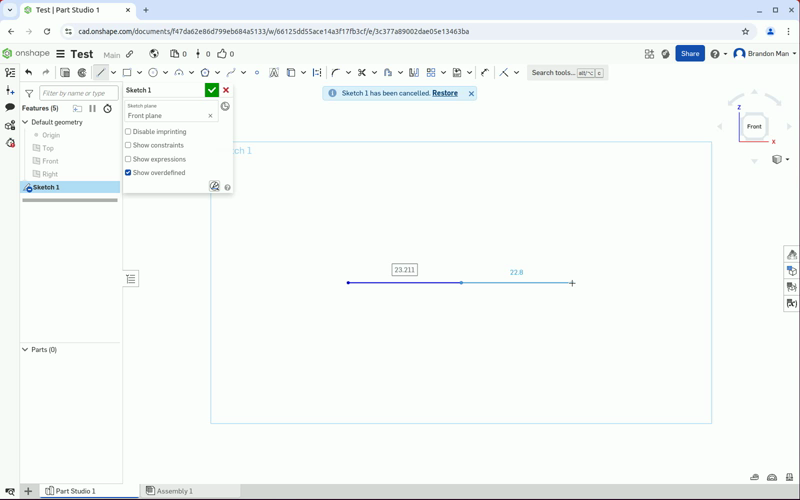
key_down(shift)
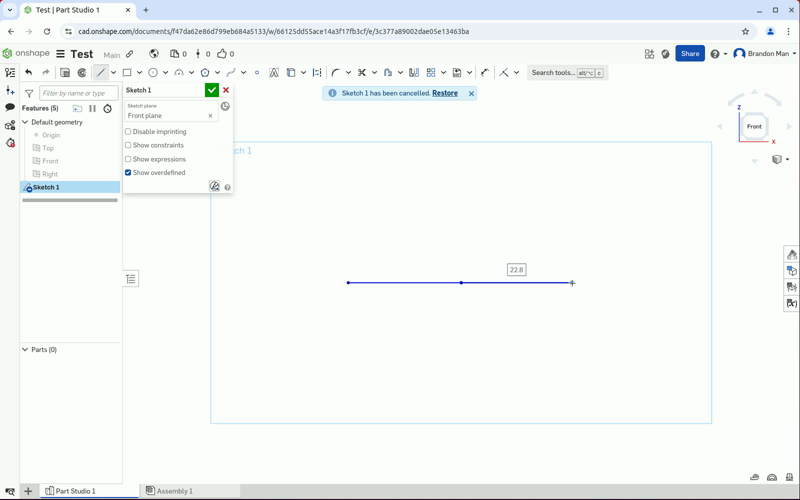
mouse_move(589, 282)
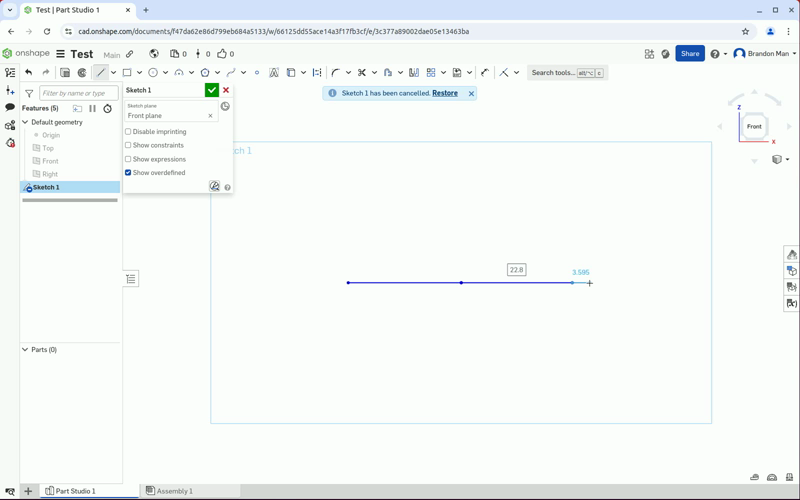
mouse_move(562, 233)
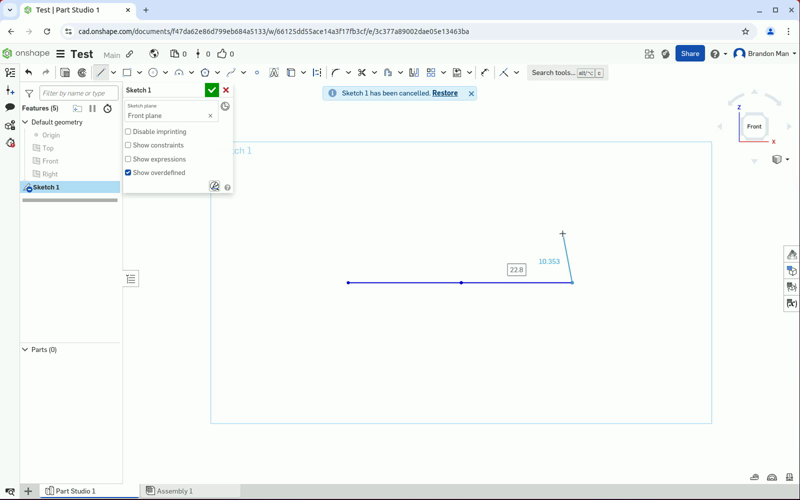
click(562, 233)
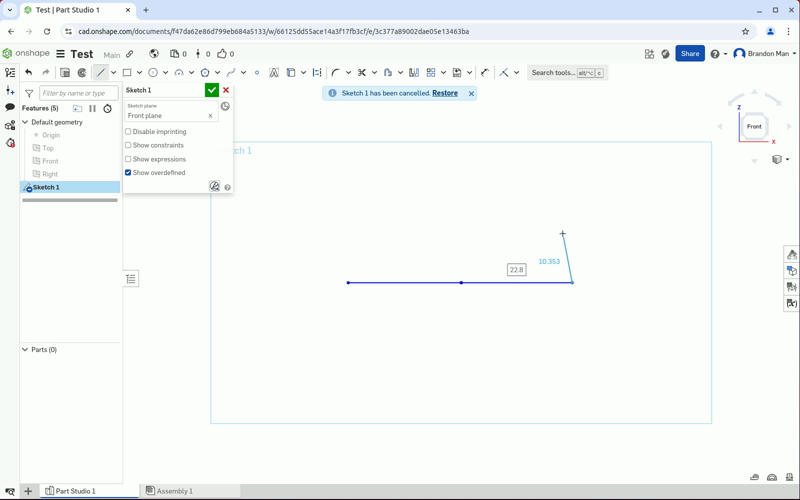
key_up(shift)
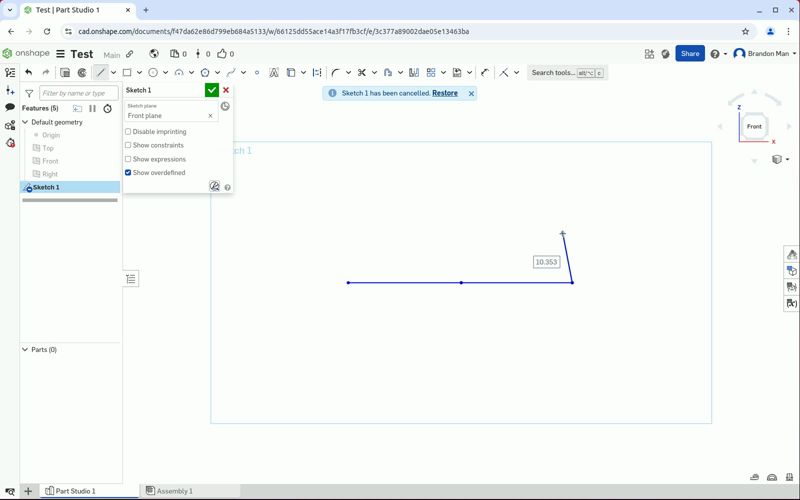
key_down(shift)
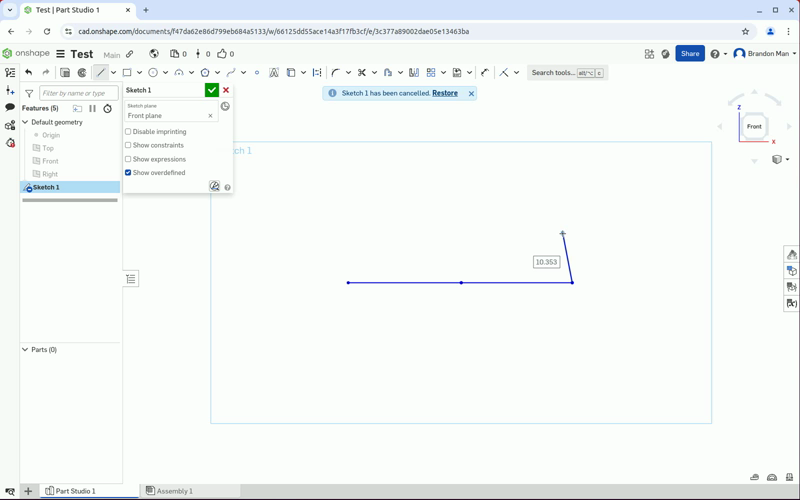
mouse_move(461, 233)
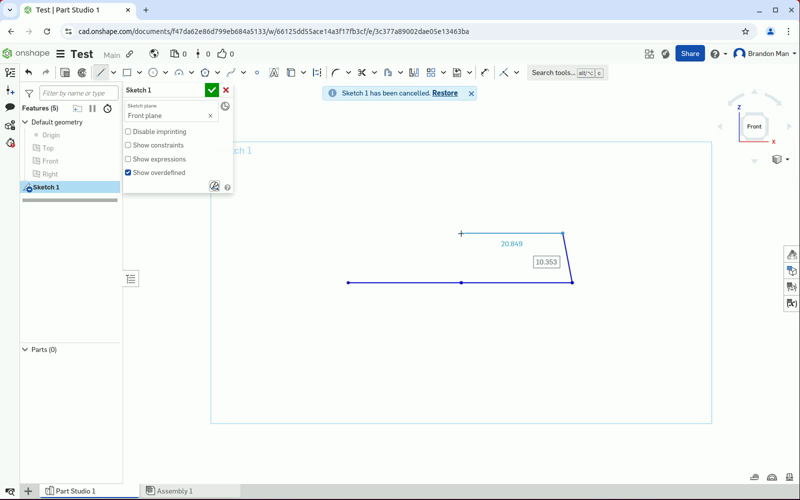
click(461, 233)
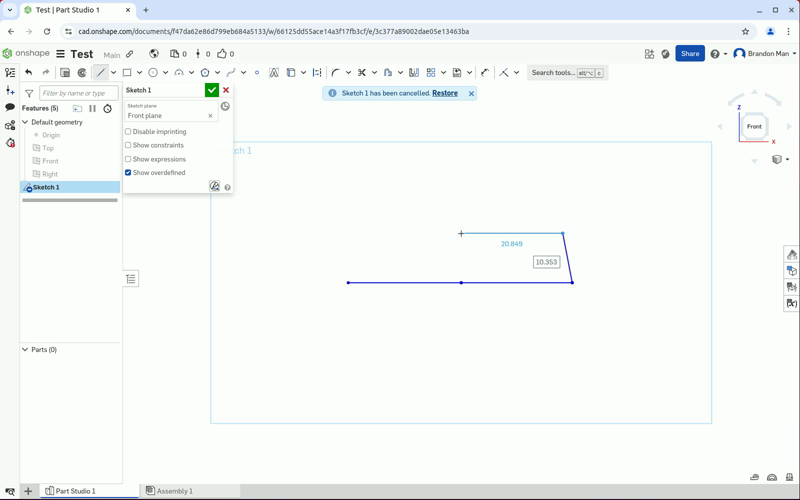
key_up(shift)
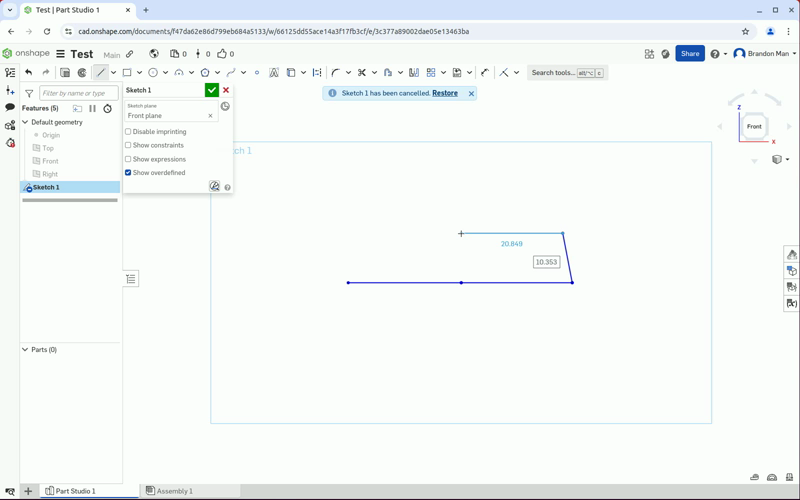
key_down(shift)
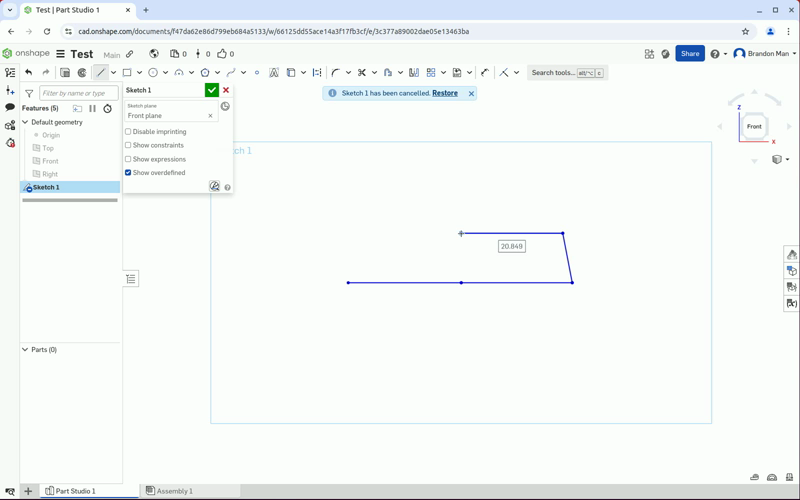
mouse_move(357, 233)
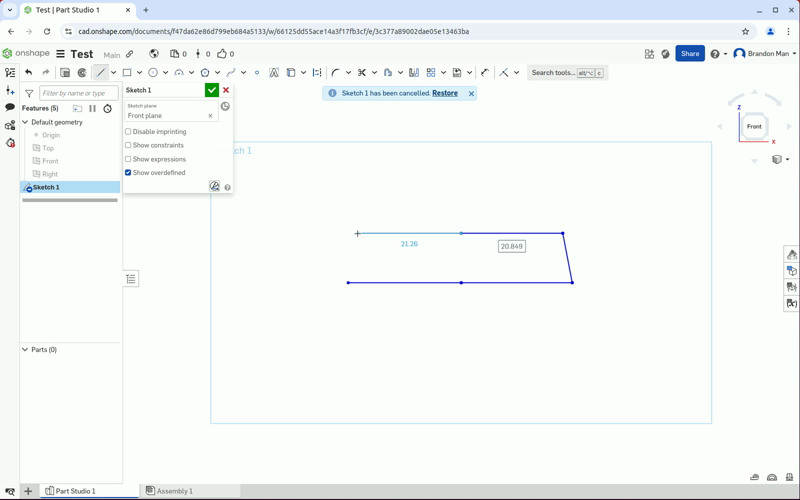
click(357, 233)
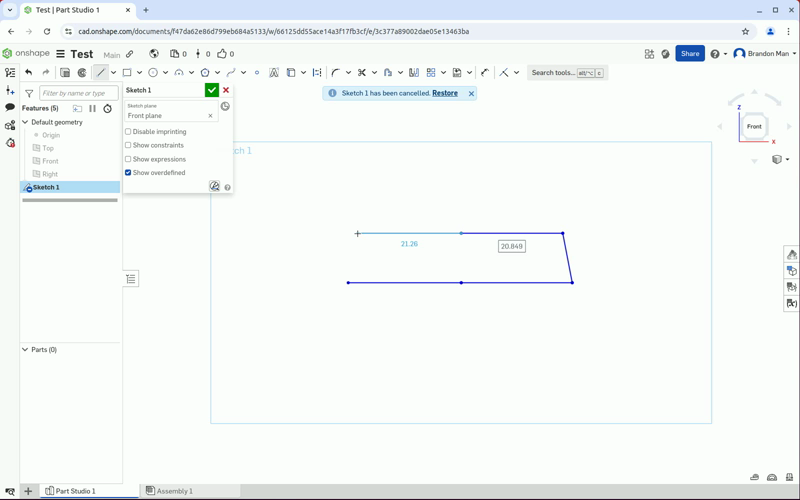
key_up(shift)
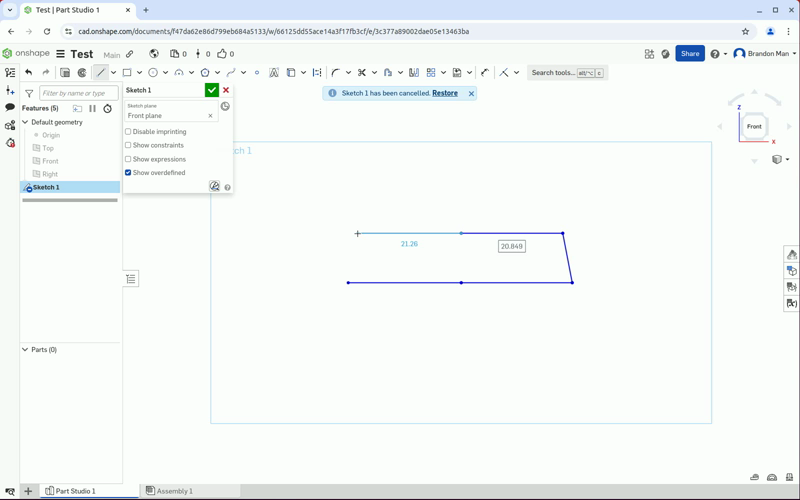
mouse_move(387, 233)
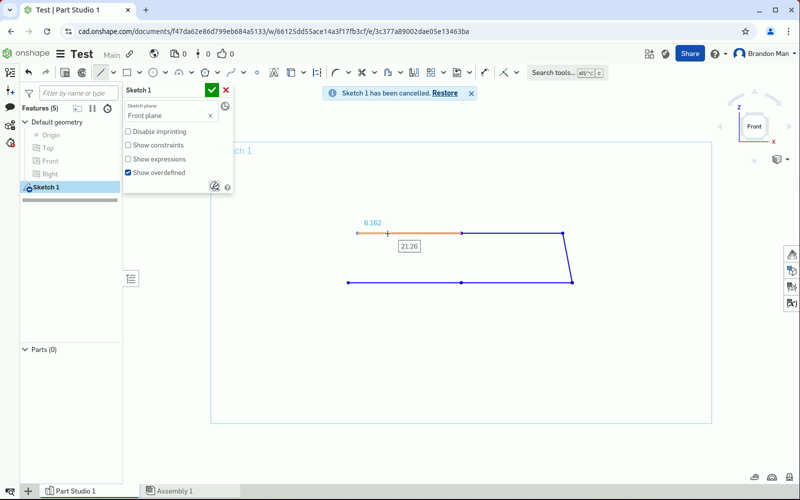
key_down(shift)
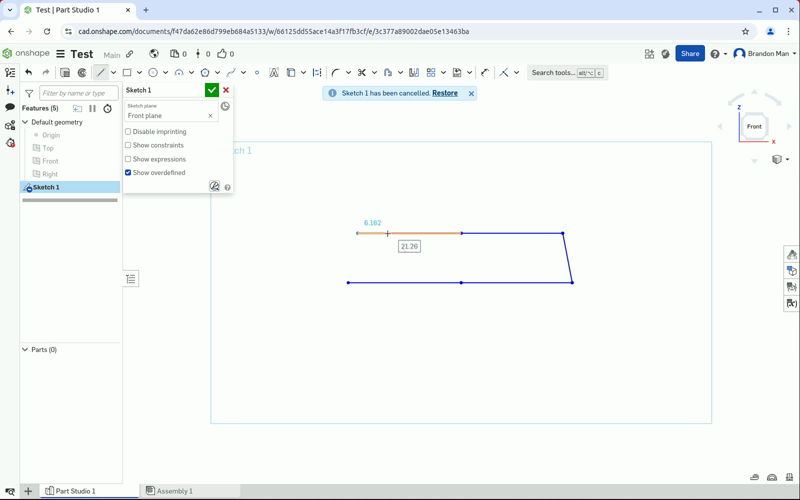
mouse_move(348, 282)
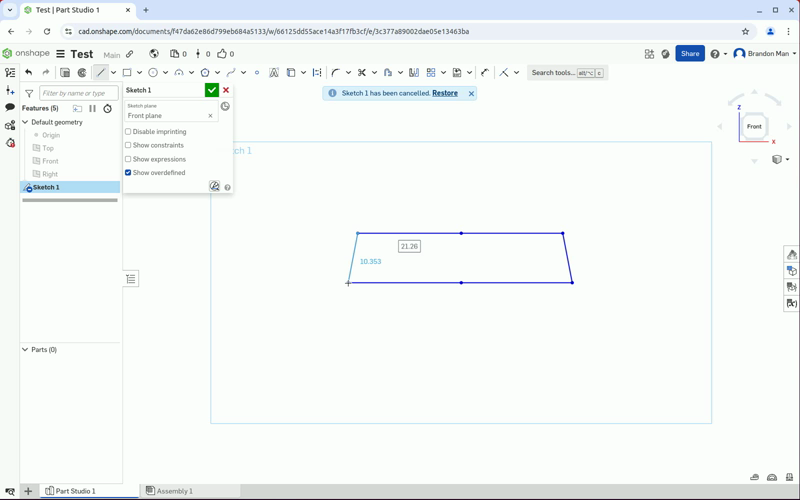
key_up(shift)
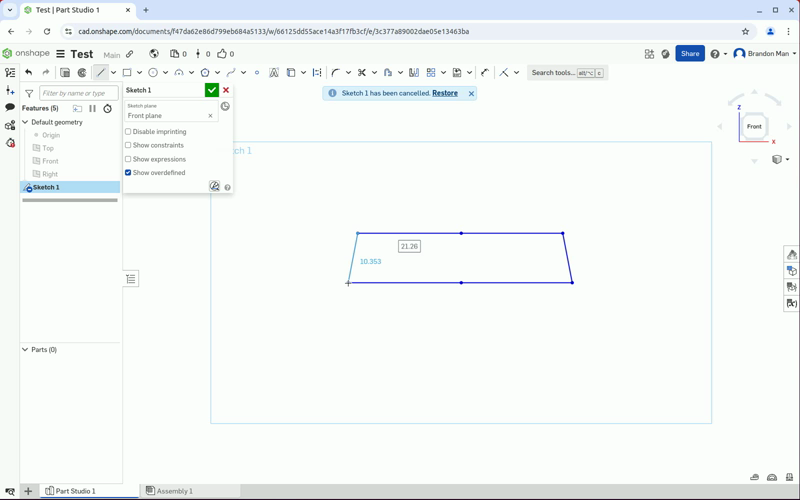
click(348, 282)
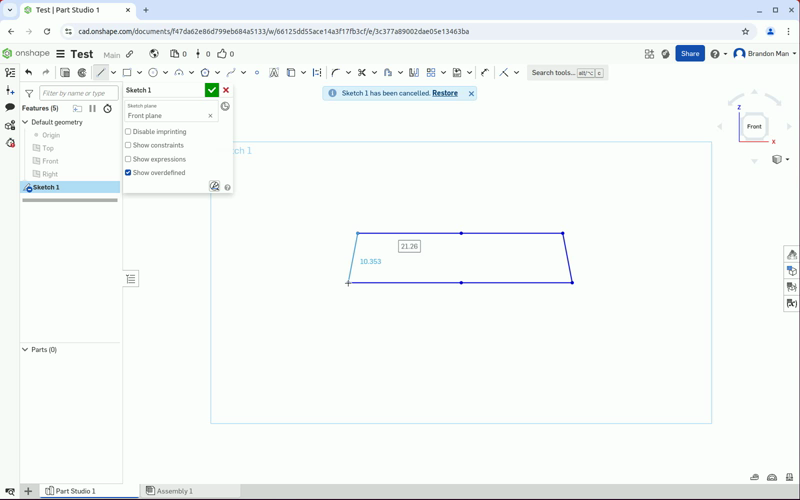
key(esc)
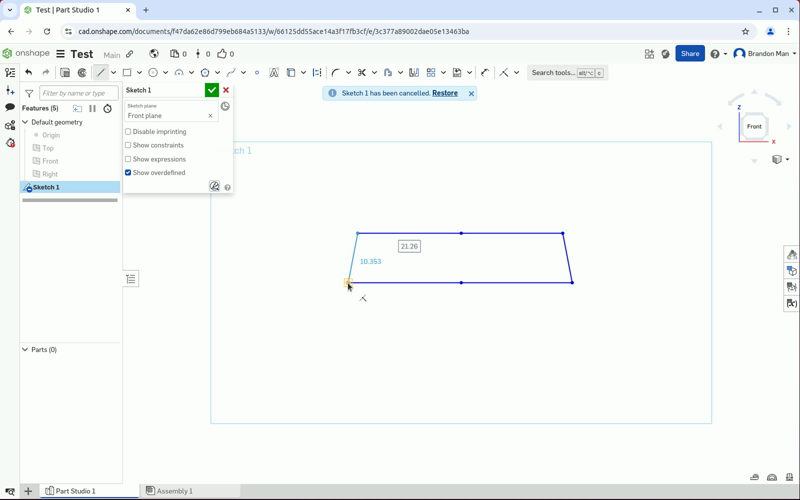
mouse_move(548, 253)
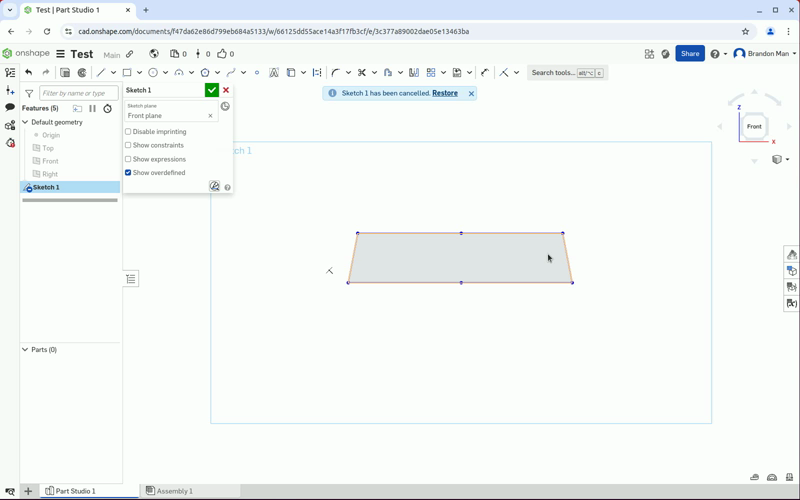
click(548, 253)
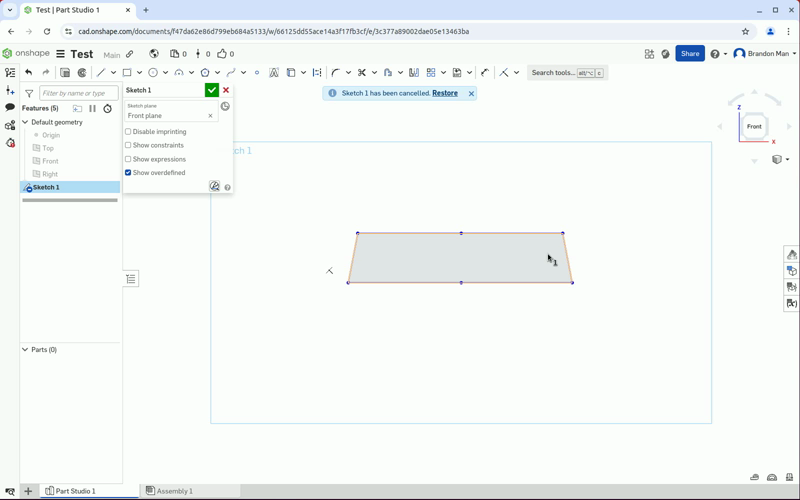
mouse_move(73, 352)
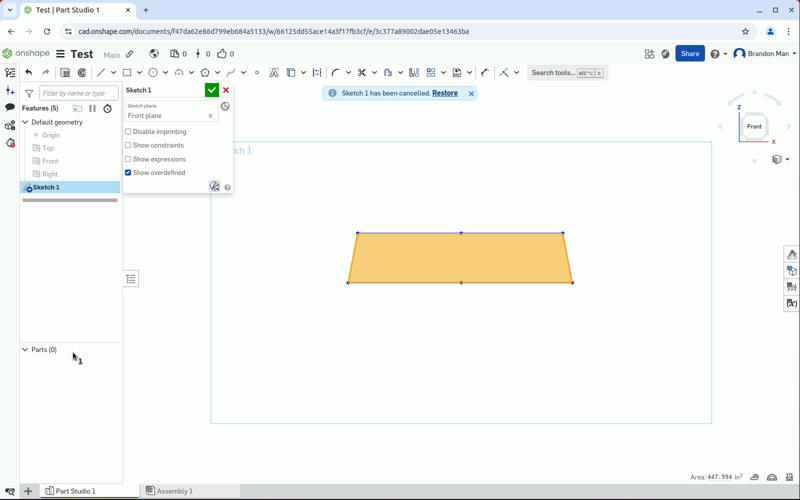
key(shift+y)
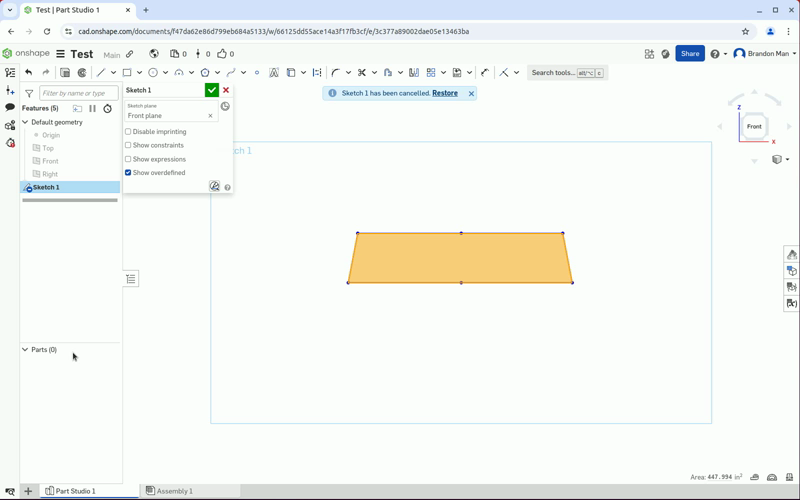
key(shift+e)
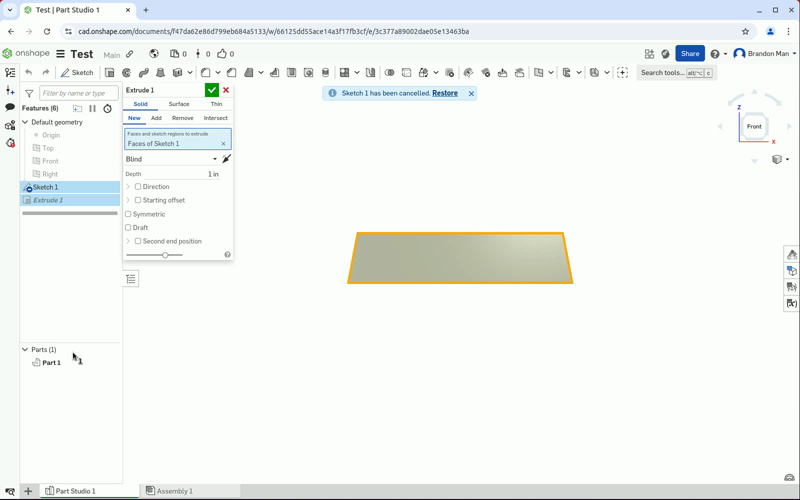
mouse_move(143, 106)
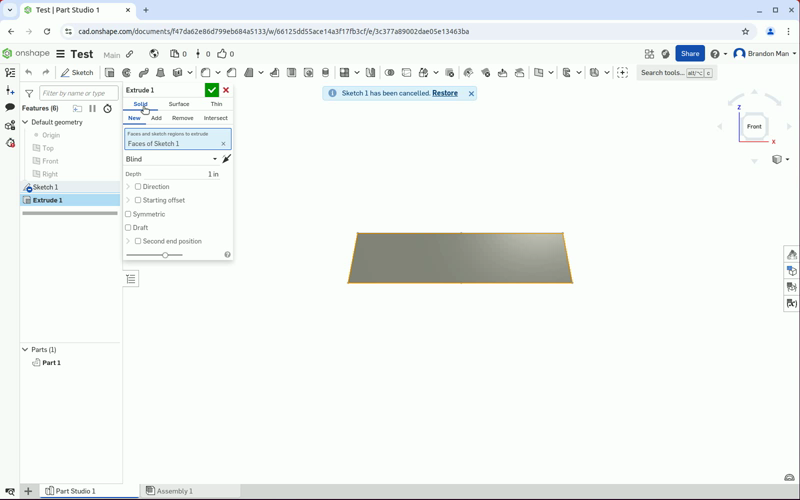
click(143, 106)
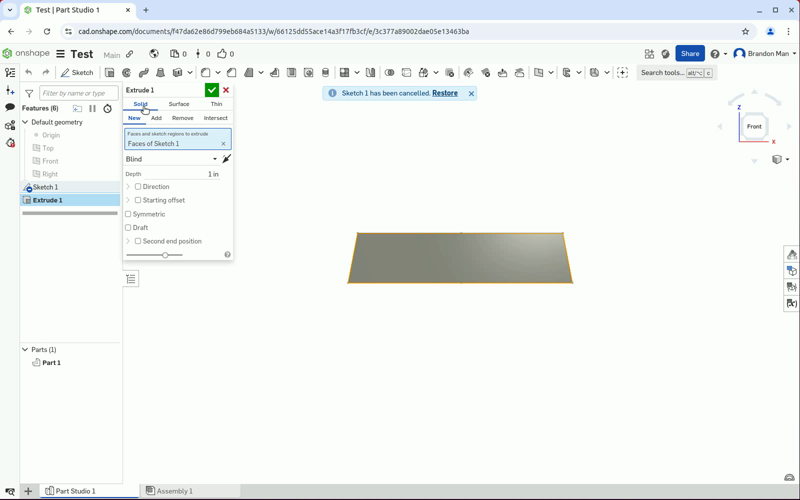
mouse_move(137, 120)
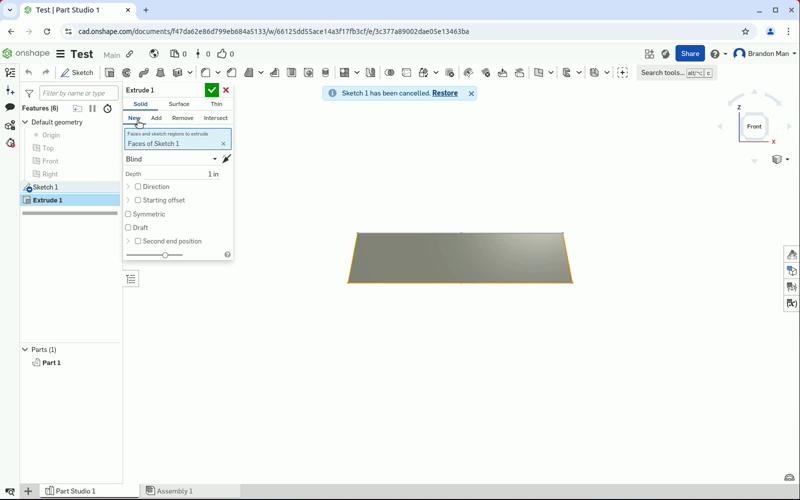
click(137, 120)
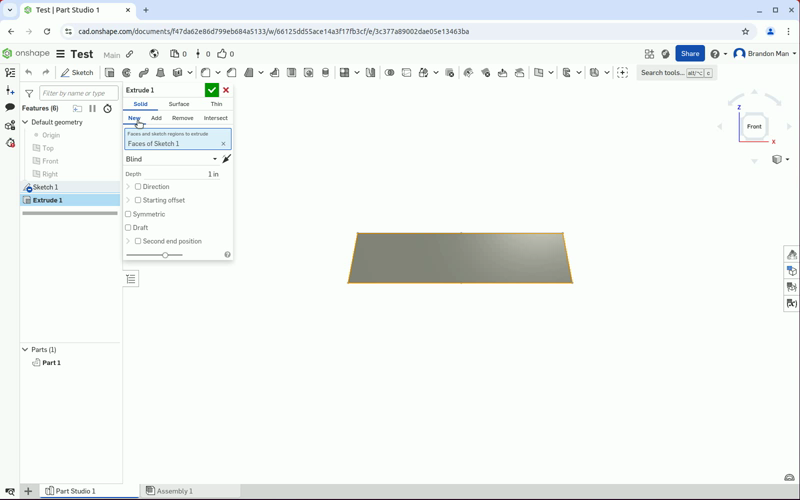
key(tab, 4)
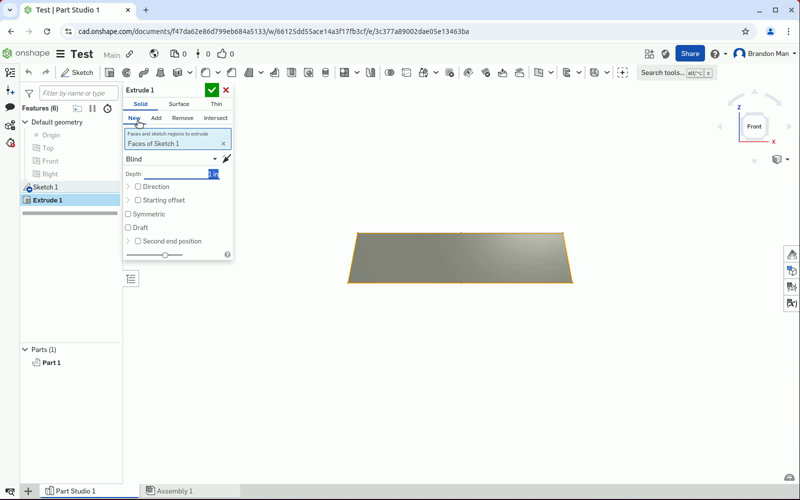
text(-10.351)
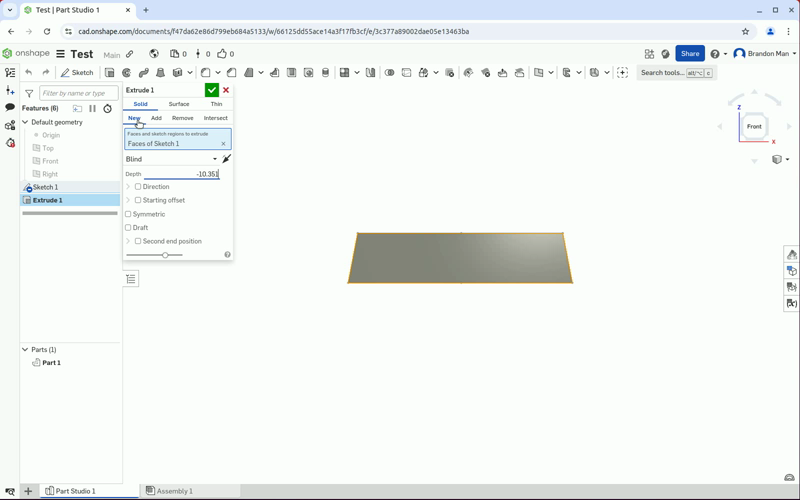
key(enter)
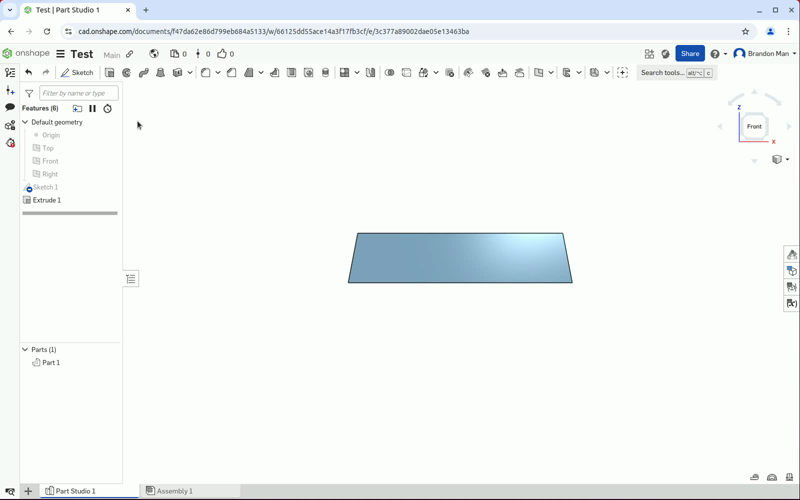
key(shift+h)
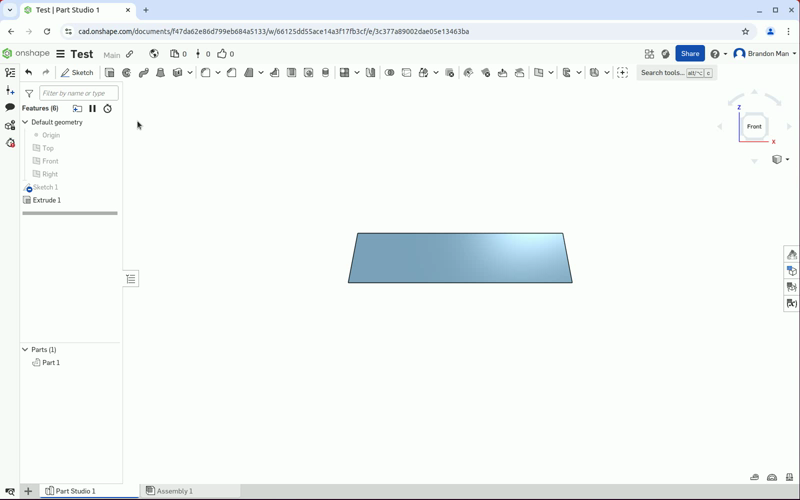
key(shift+h)
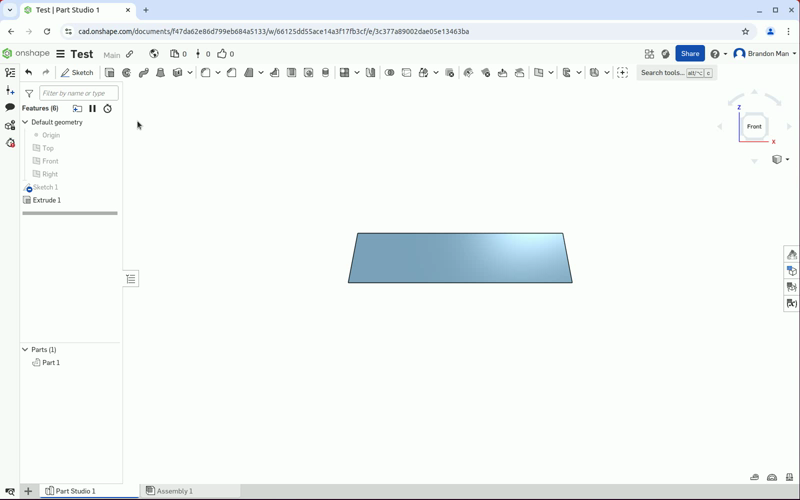
mouse_move(73, 189)
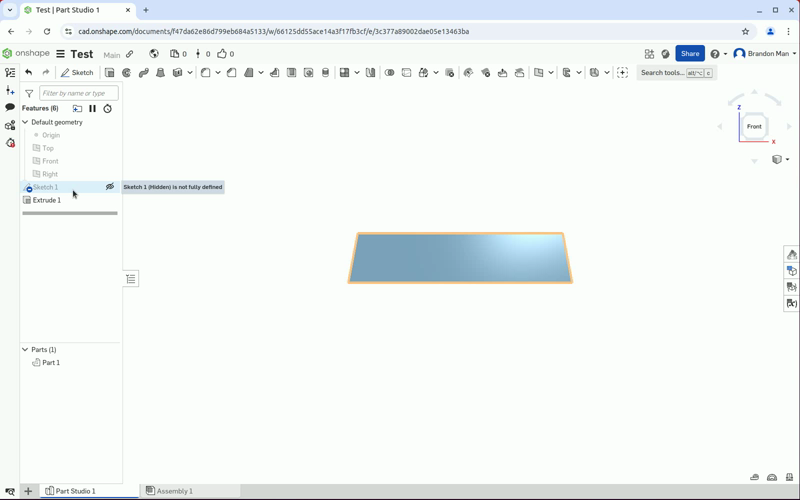
click(73, 189)
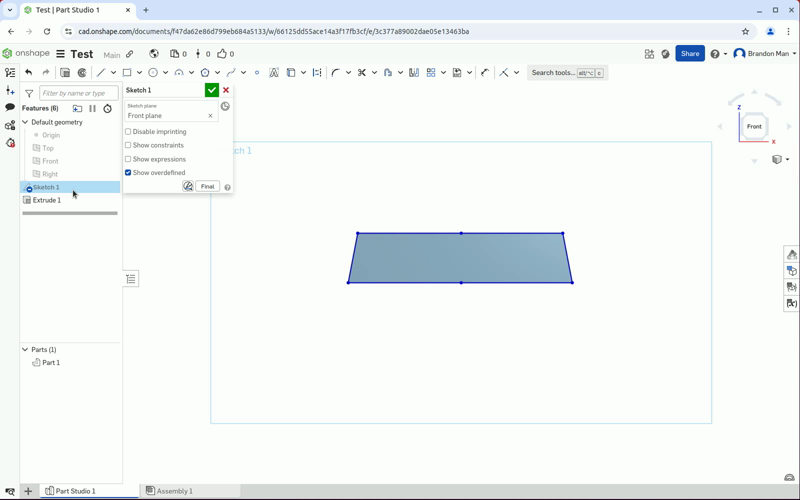
mouse_move(229, 92)
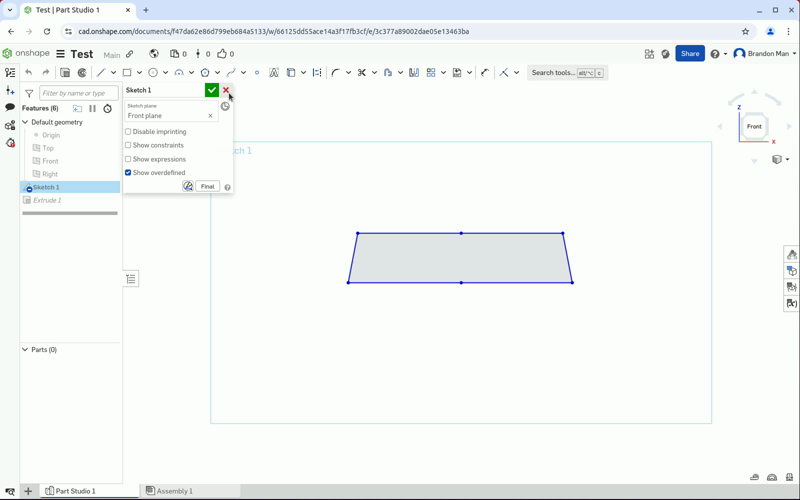
click(229, 92)
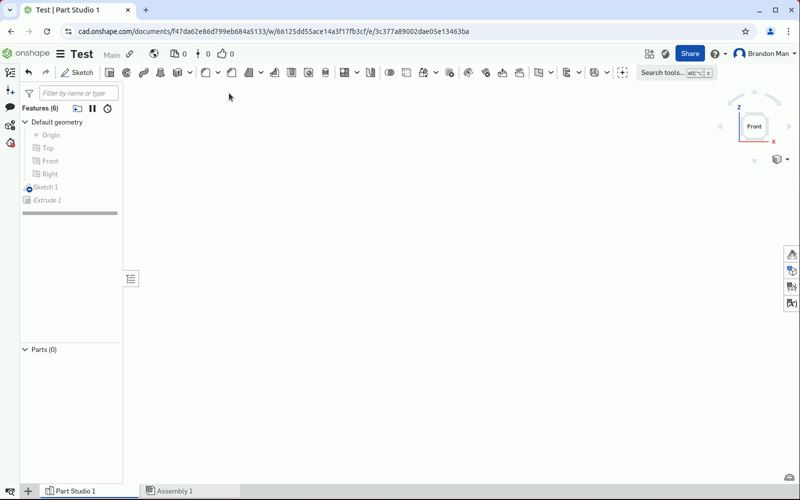
mouse_move(73, 352)
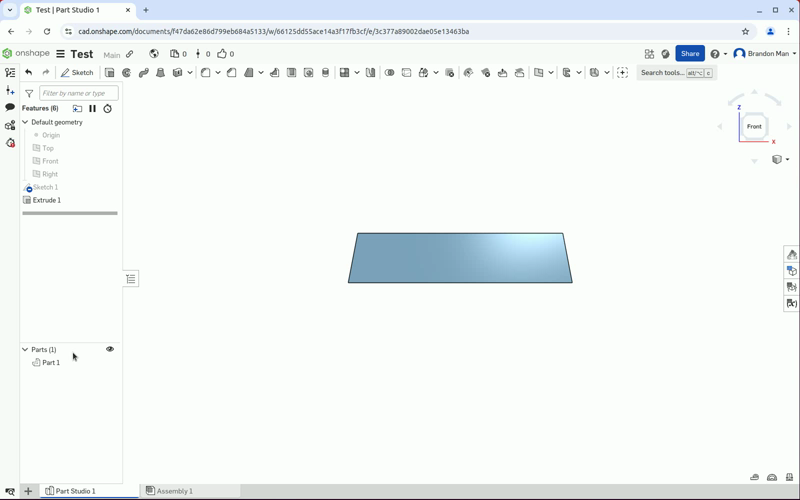
key(y)
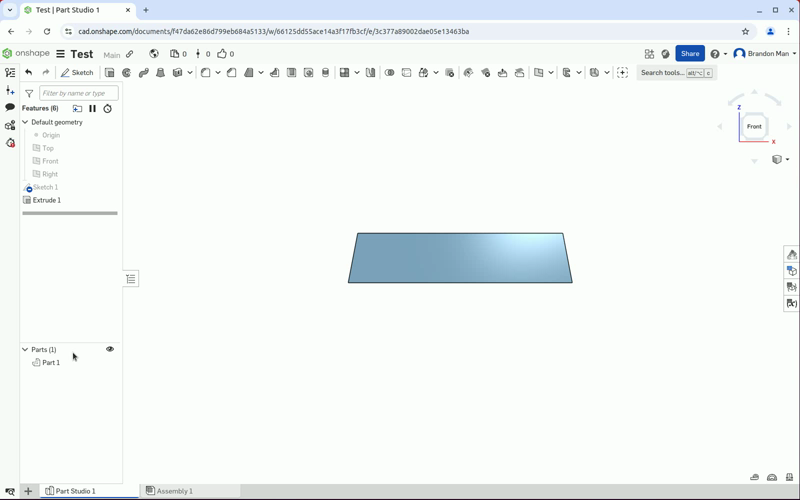
key(shift+p)
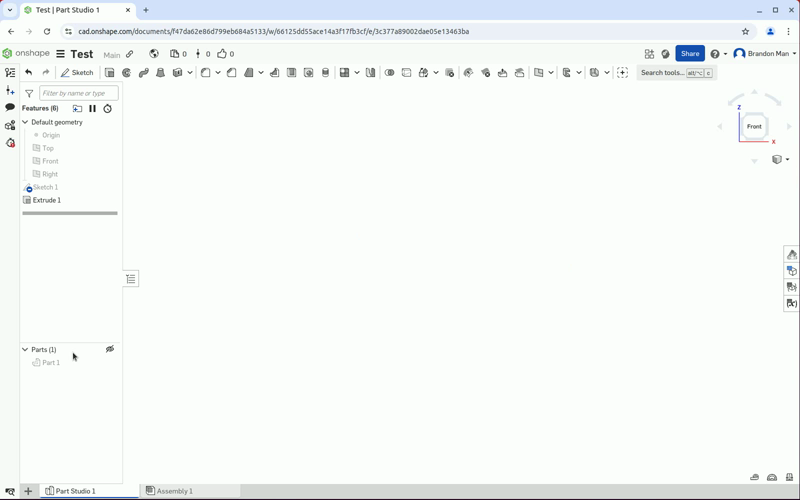
key(space)
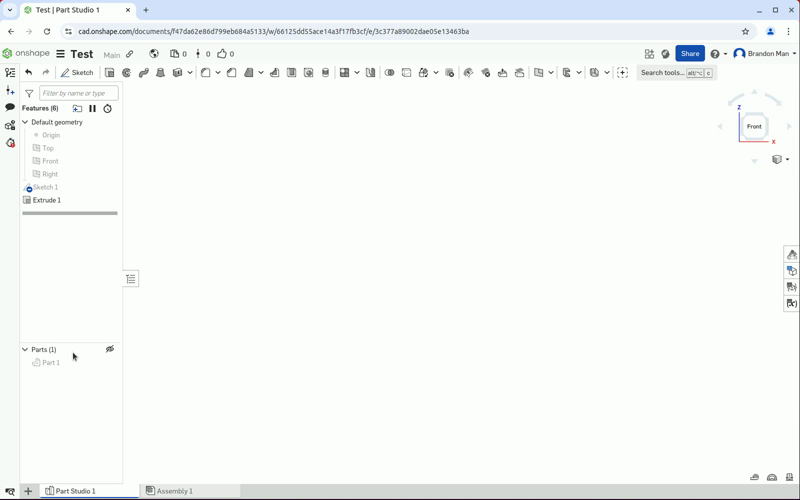
key_down(shift)
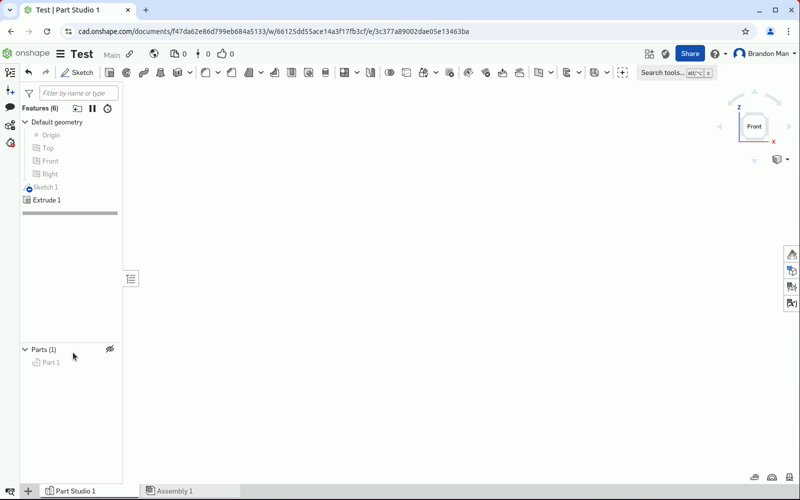
key(left)
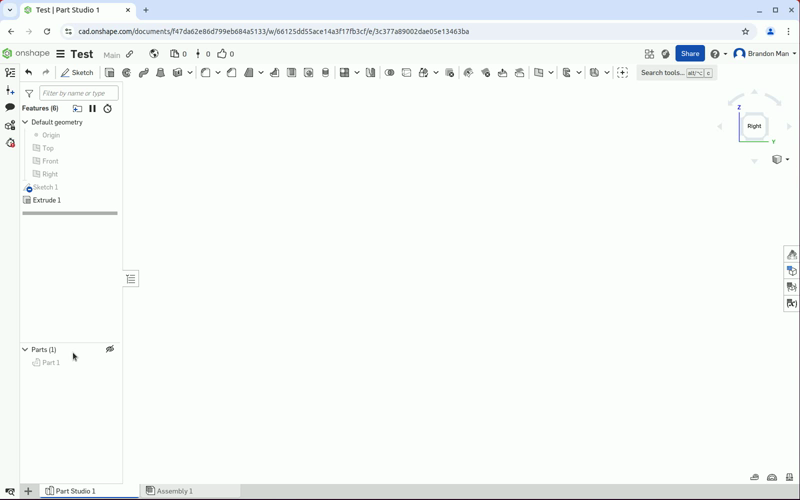
key_up(shift)
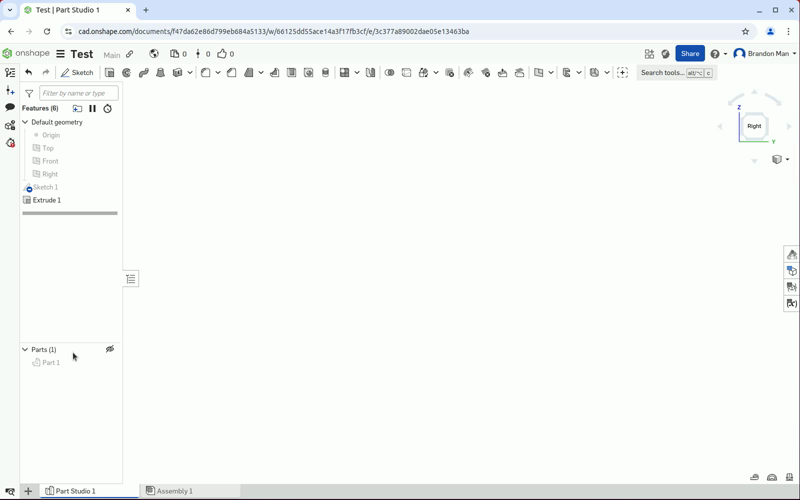
mouse_move(73, 352)
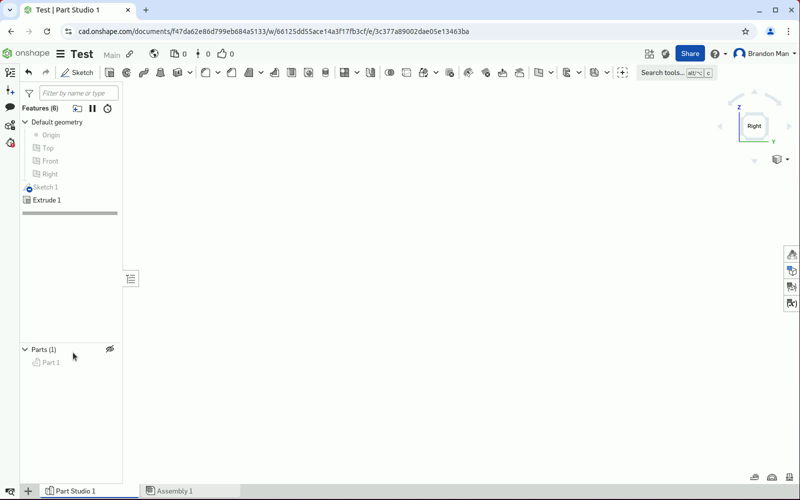
key(shift+y)
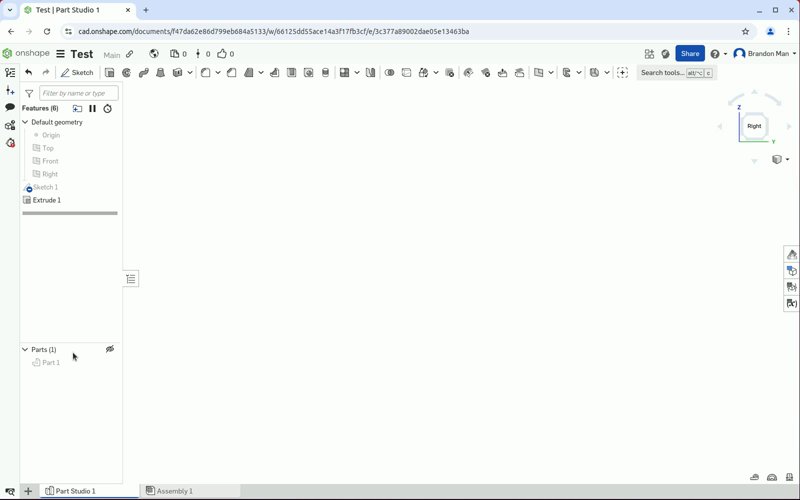
key(shift+s)
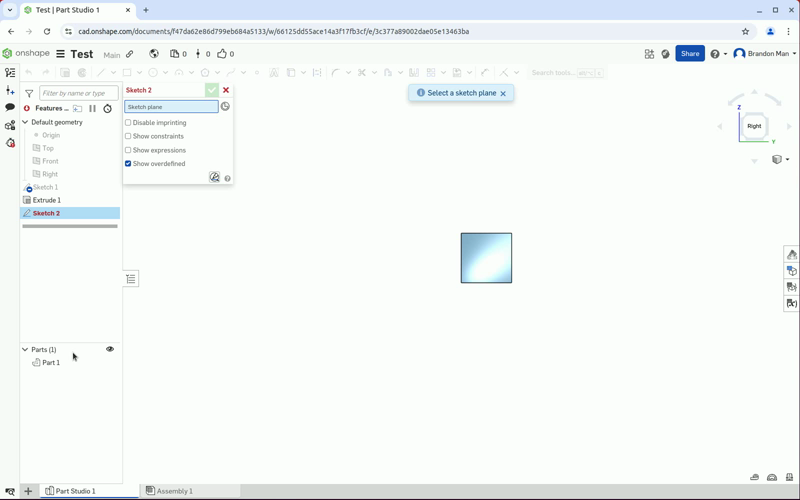
mouse_move(73, 176)
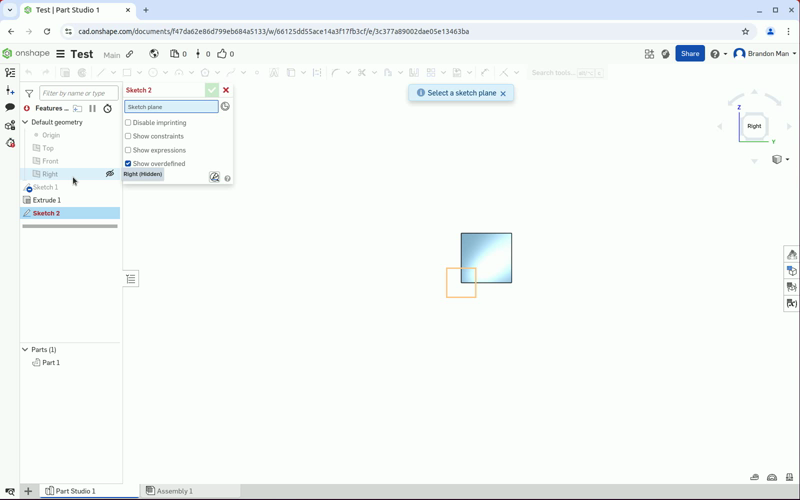
click(73, 176)
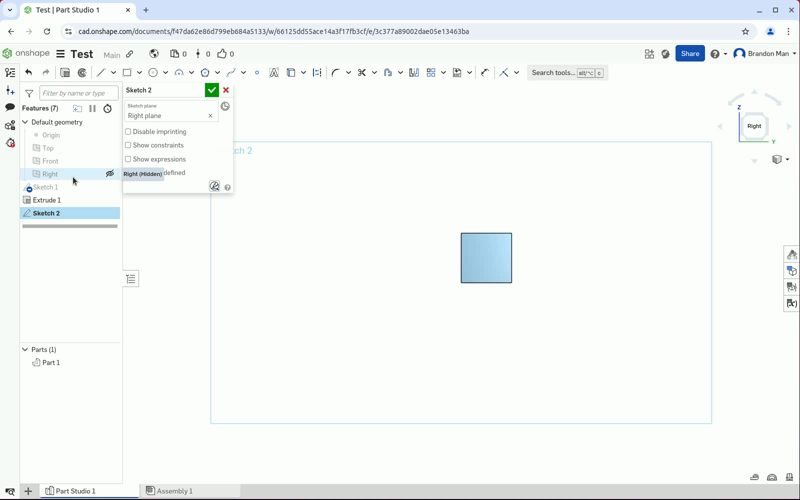
mouse_move(73, 352)
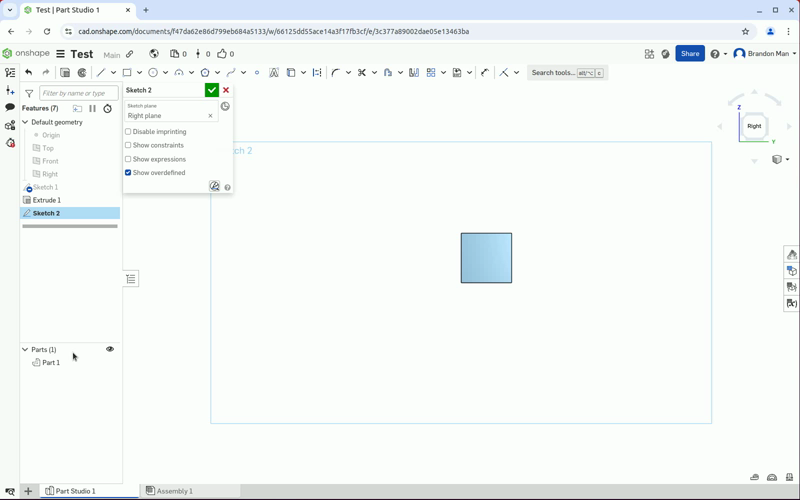
key(y)
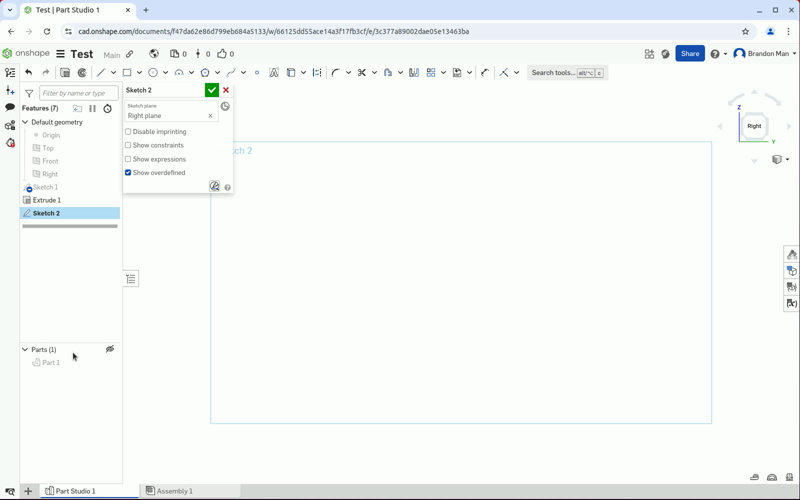
key(l)
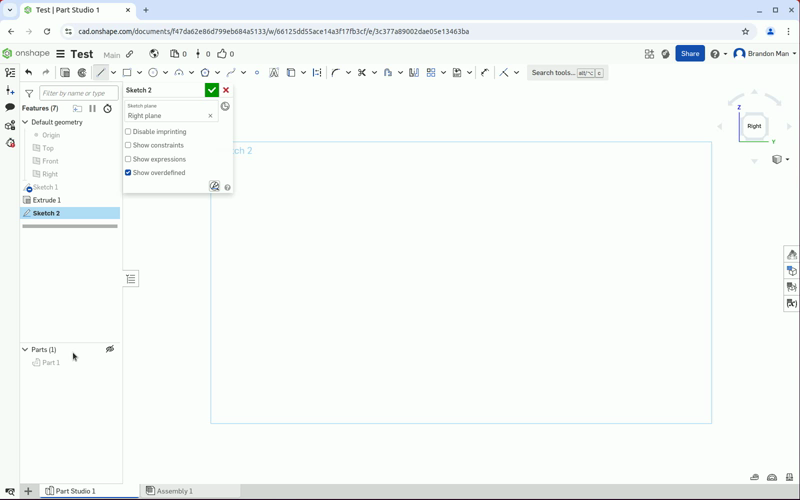
key_down(shift)
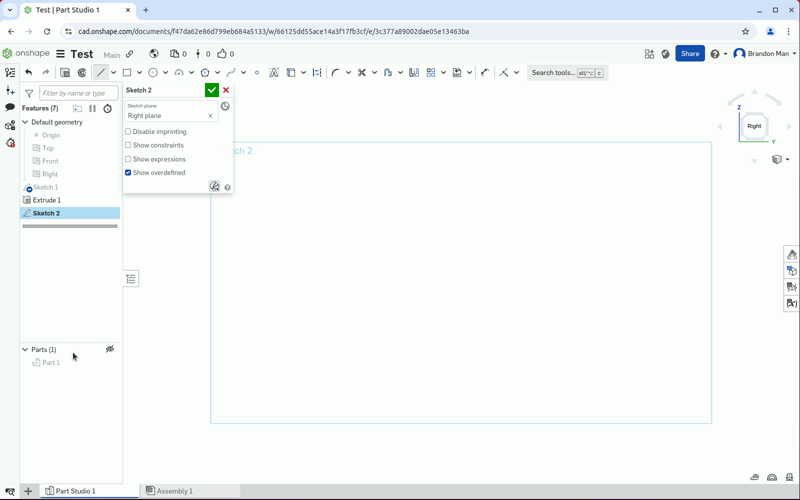
mouse_move(436, 252)
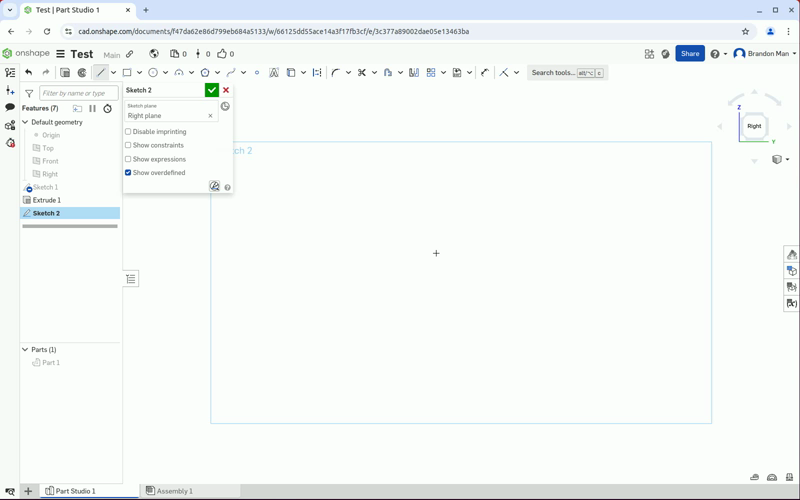
click(436, 252)
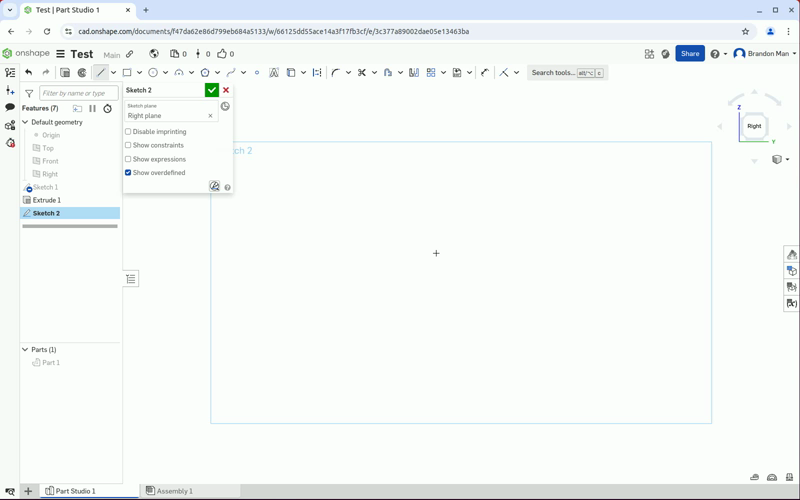
key_up(shift)
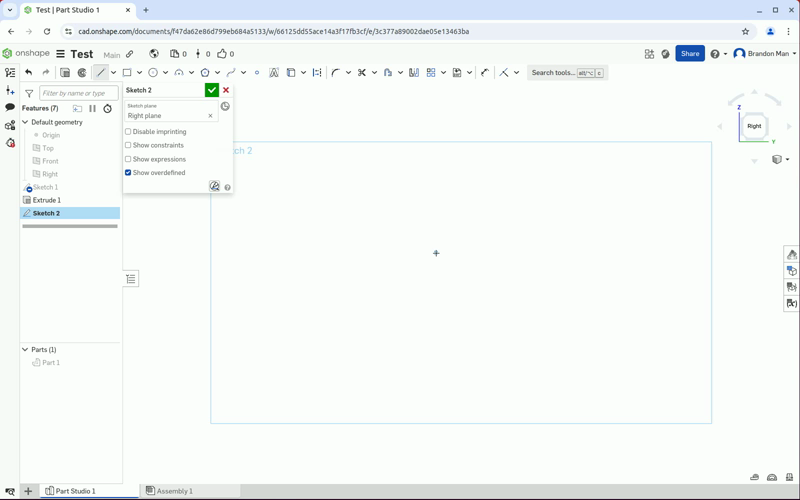
key_down(shift)
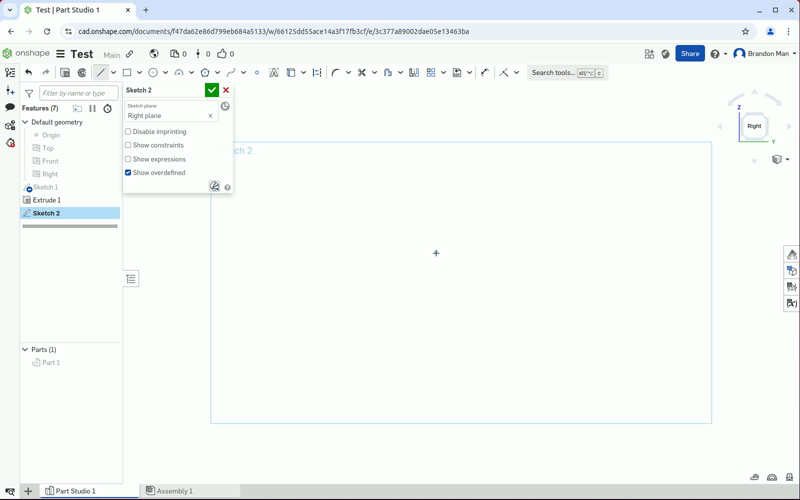
mouse_move(511, 232)
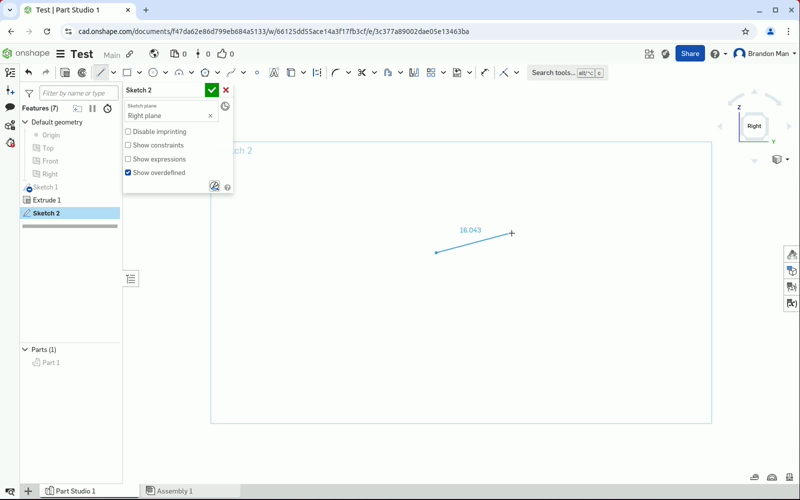
click(511, 232)
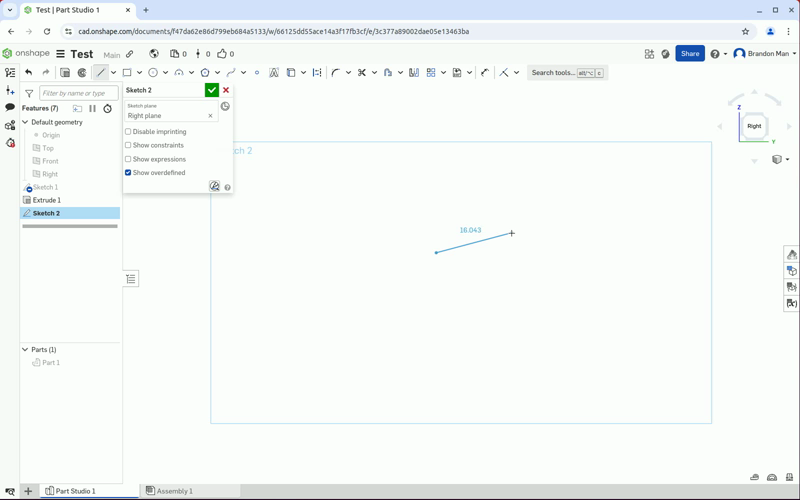
key_up(shift)
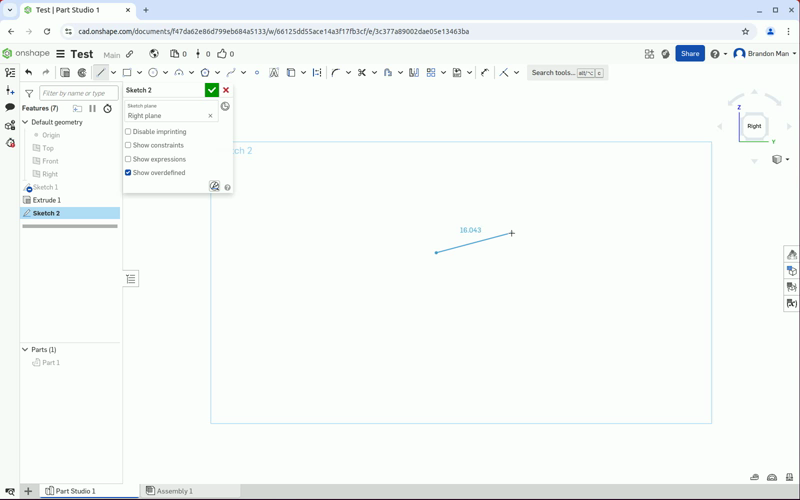
key_down(shift)
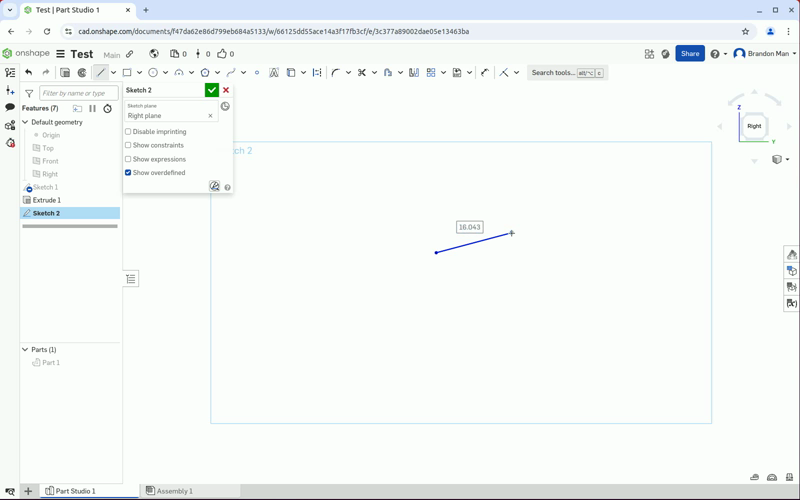
mouse_move(541, 232)
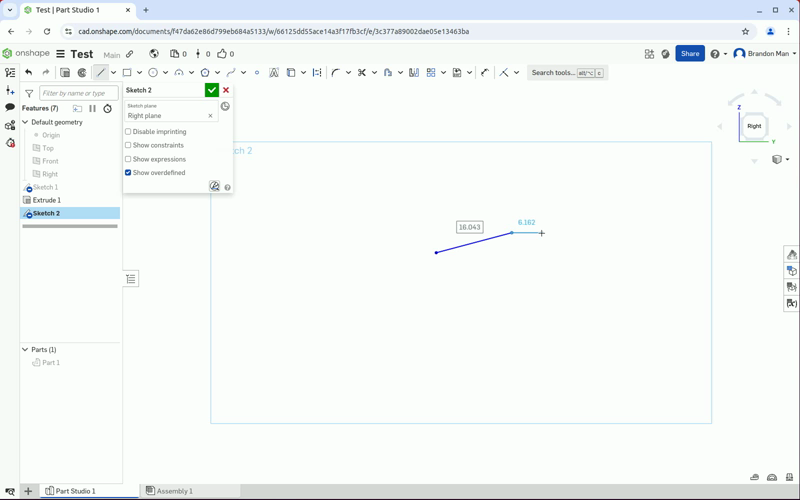
mouse_move(460, 232)
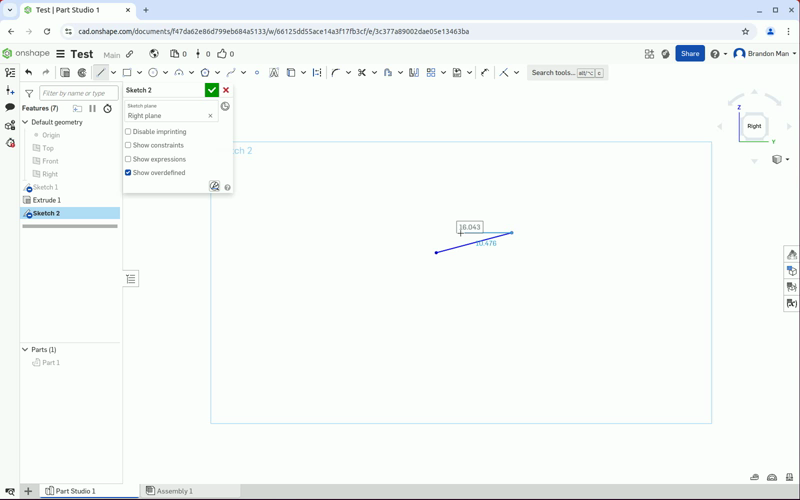
click(460, 232)
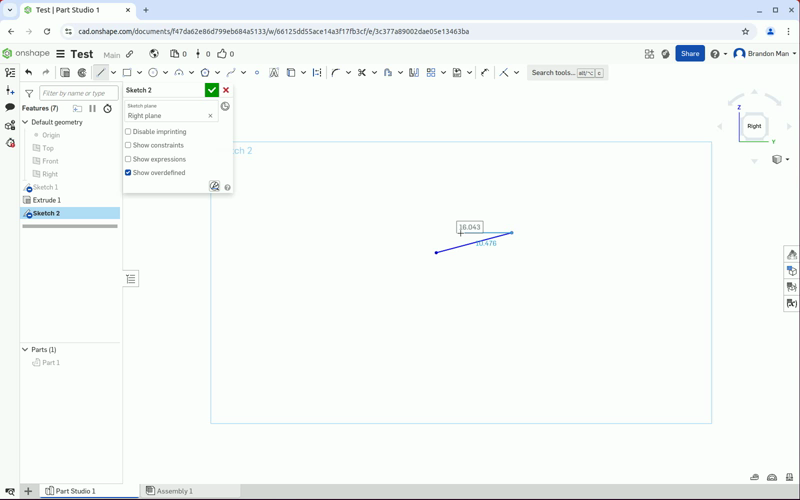
key_up(shift)
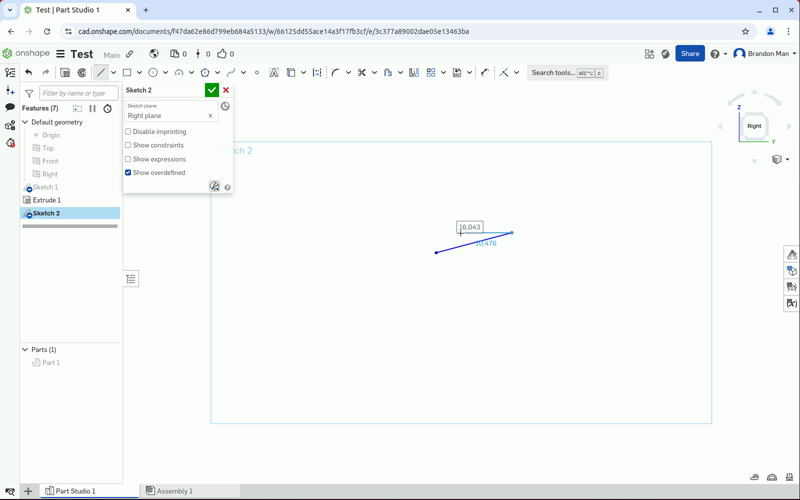
key_down(shift)
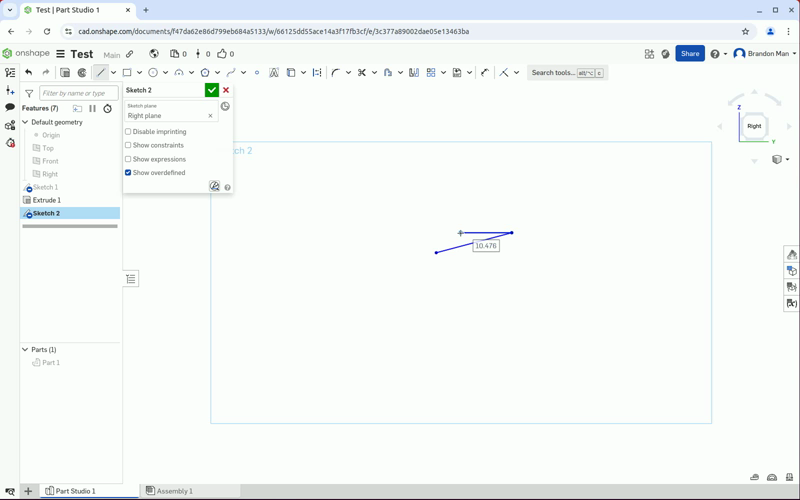
mouse_move(490, 232)
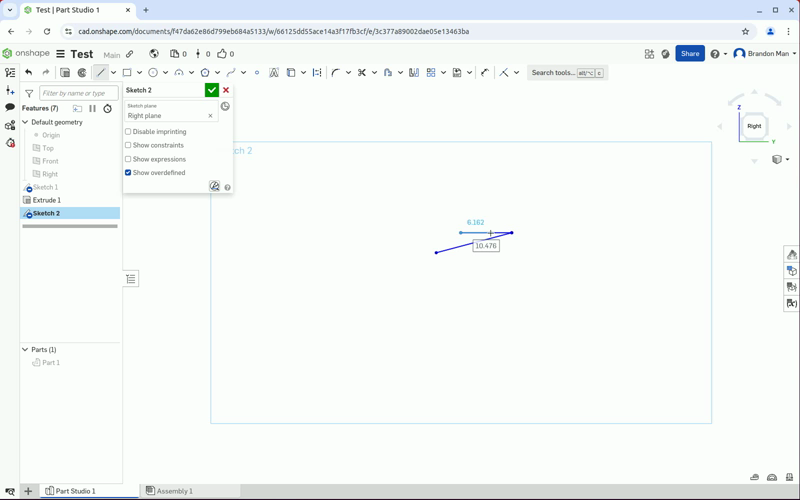
mouse_move(436, 232)
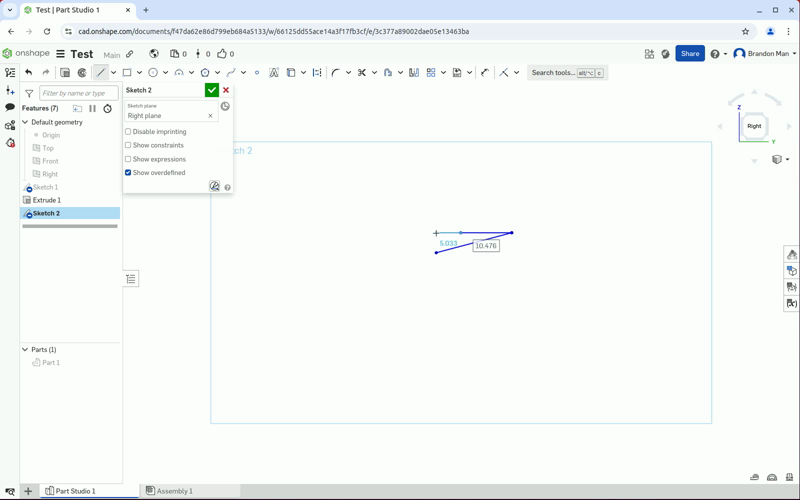
click(436, 232)
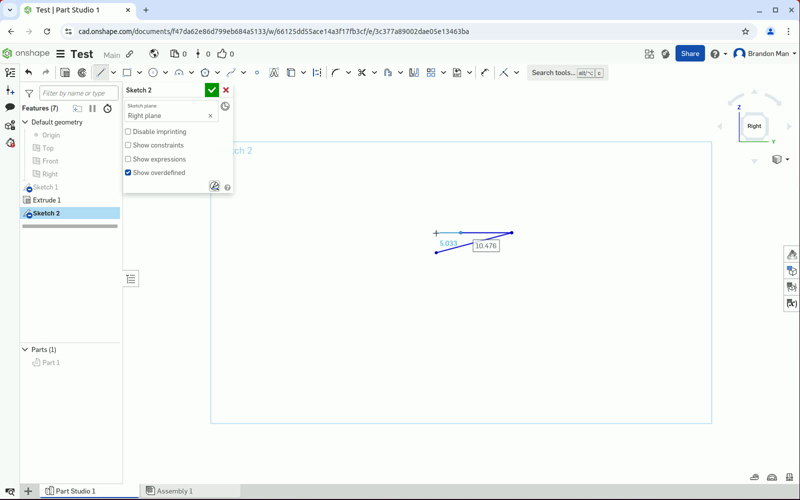
key_up(shift)
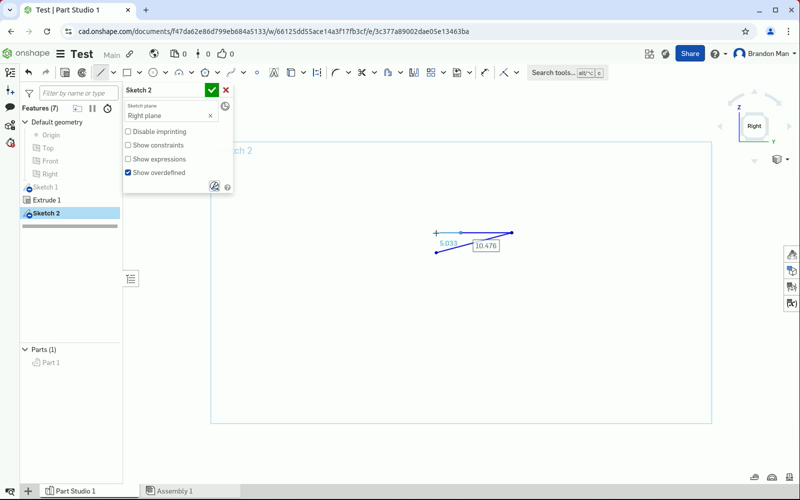
mouse_move(466, 232)
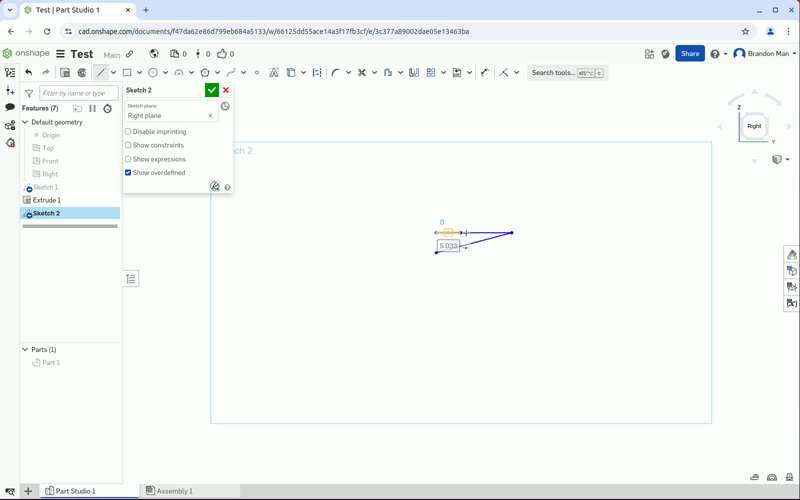
key_down(shift)
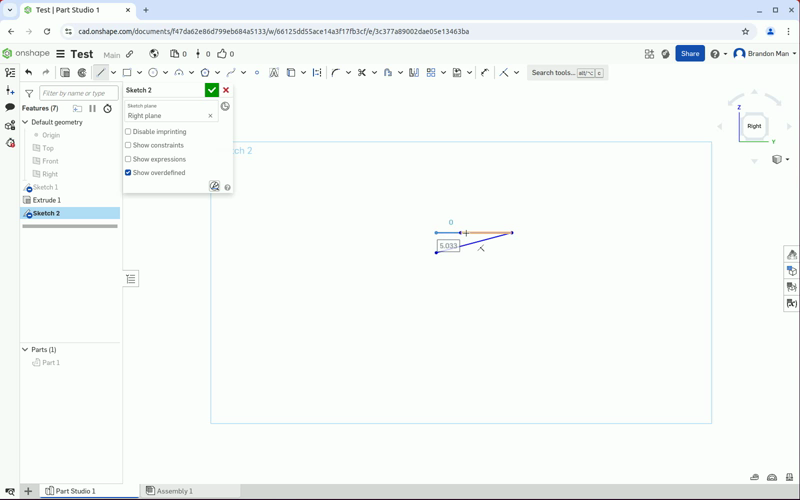
mouse_move(436, 252)
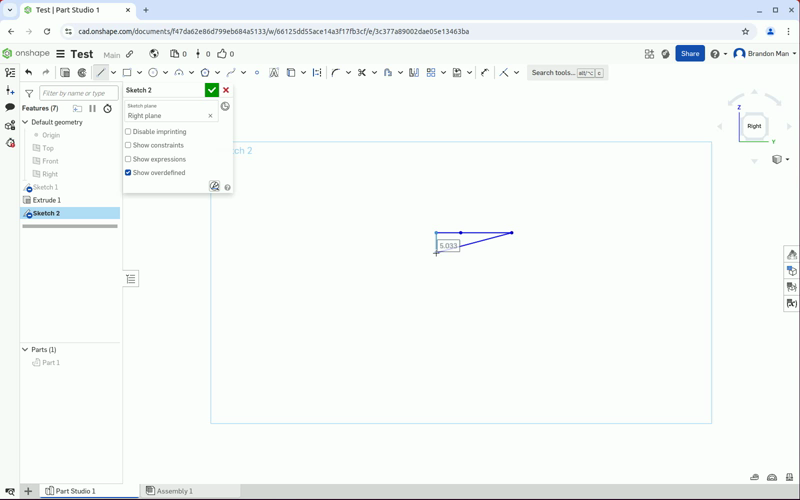
key_up(shift)
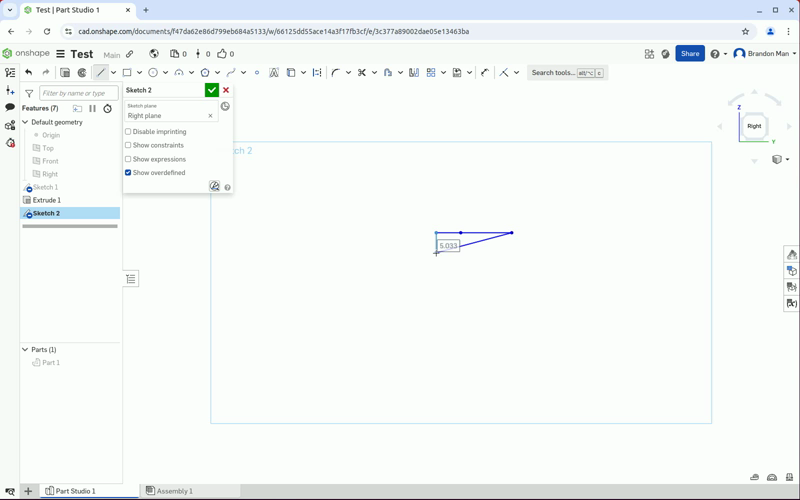
click(436, 252)
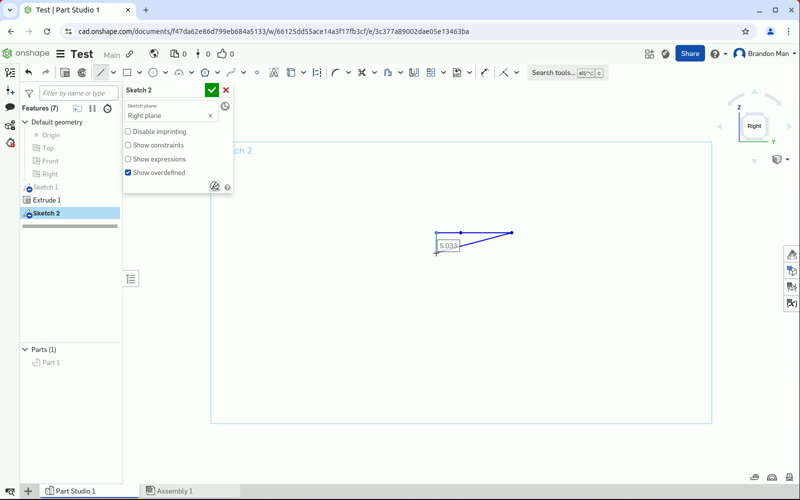
key(esc)
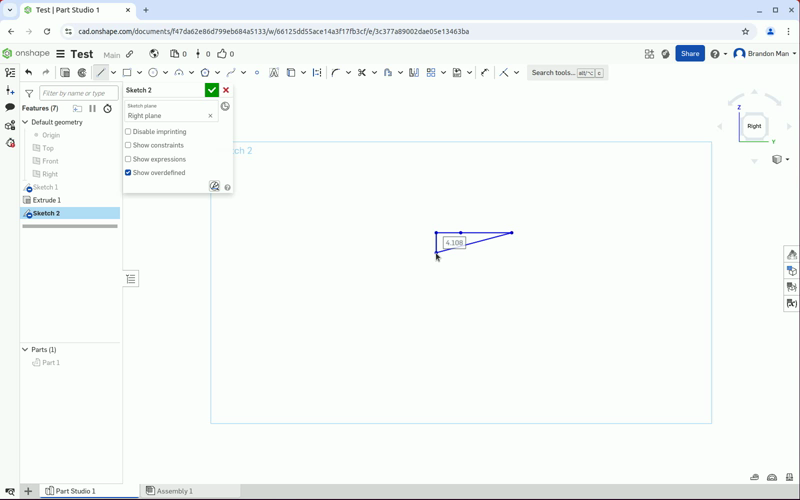
mouse_move(447, 243)
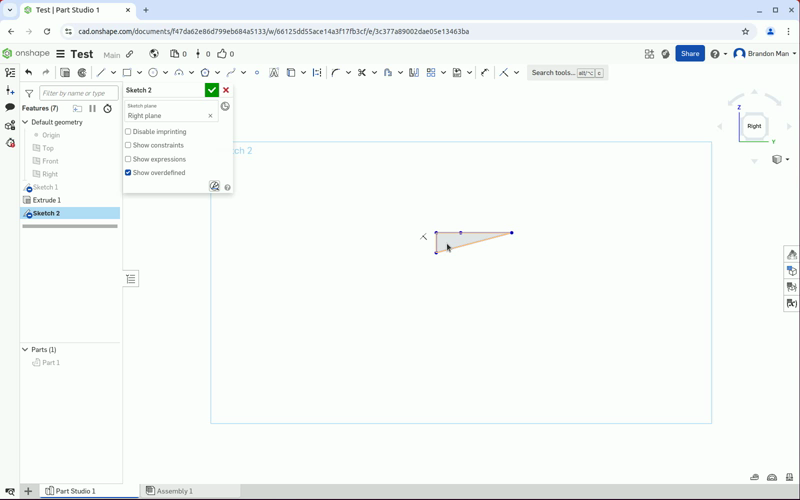
scroll(6)
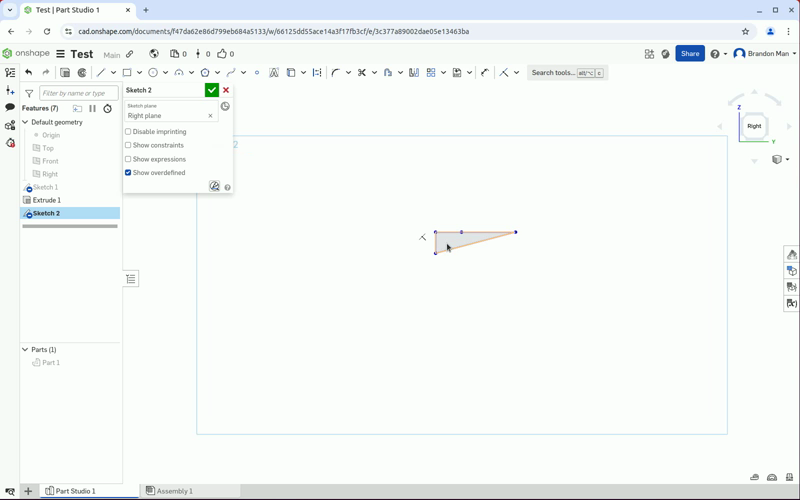
scroll(6)
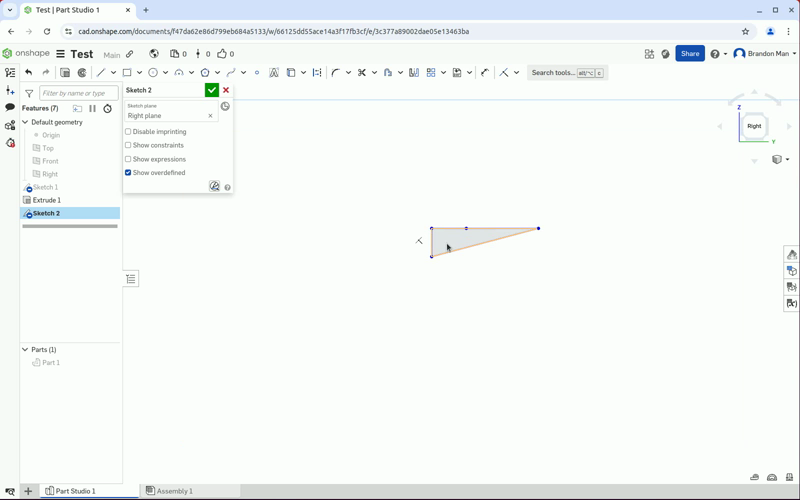
scroll(6)
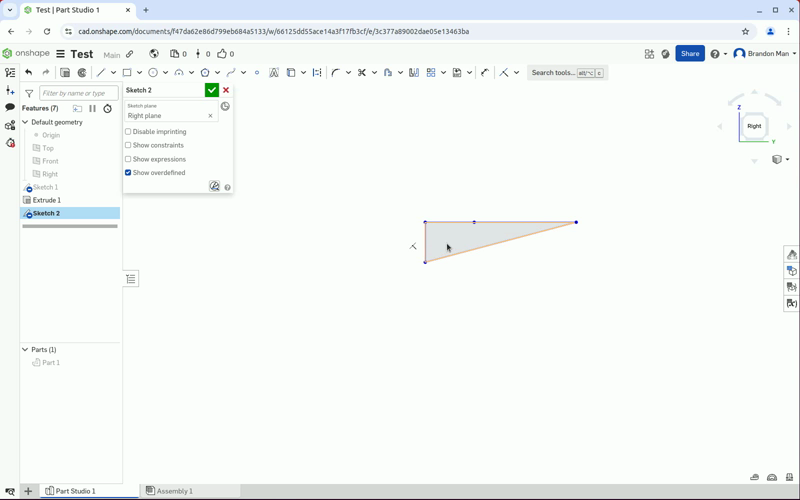
scroll(6)
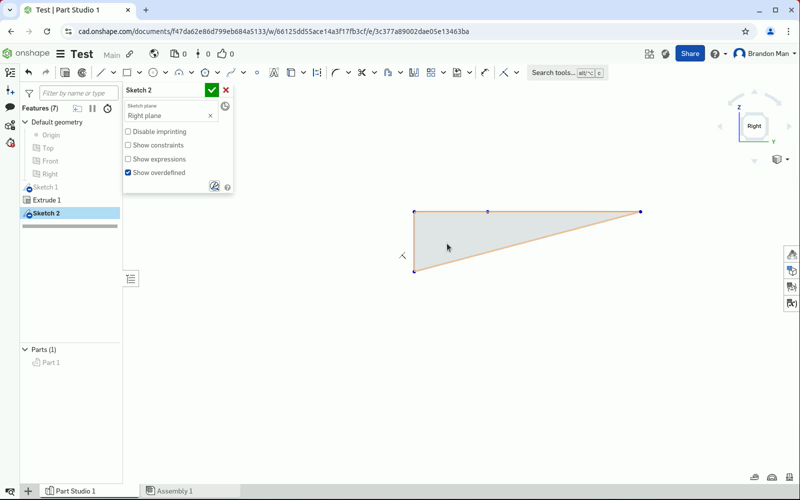
scroll(6)
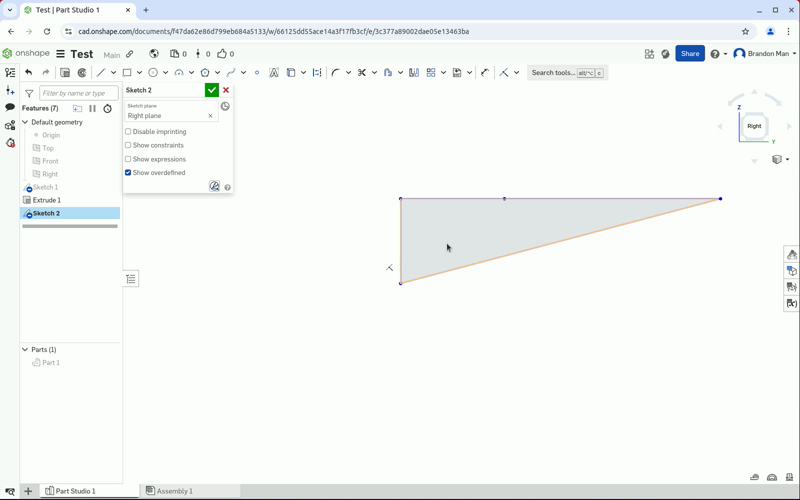
scroll(6)
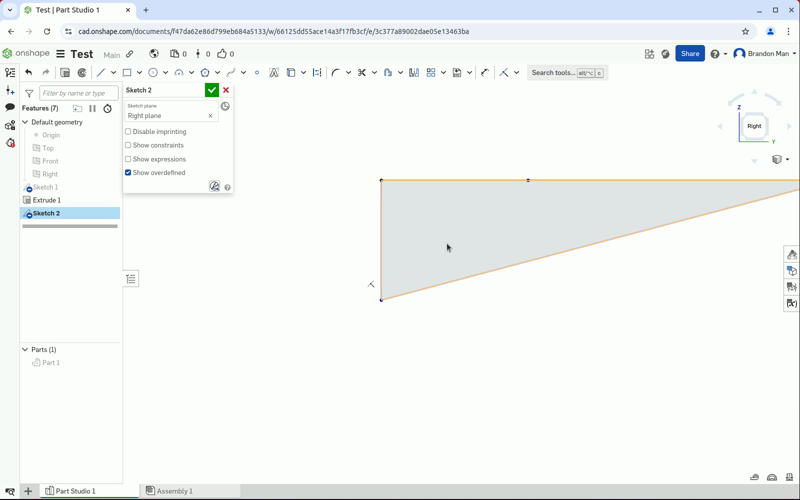
scroll(6)
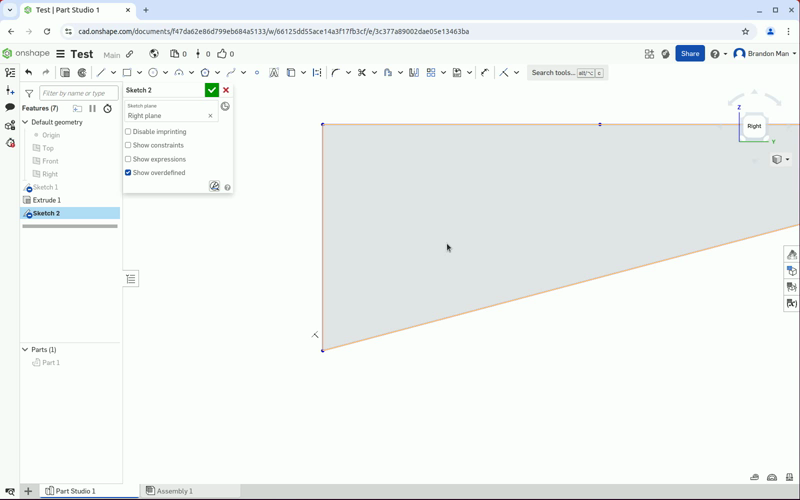
click(447, 243)
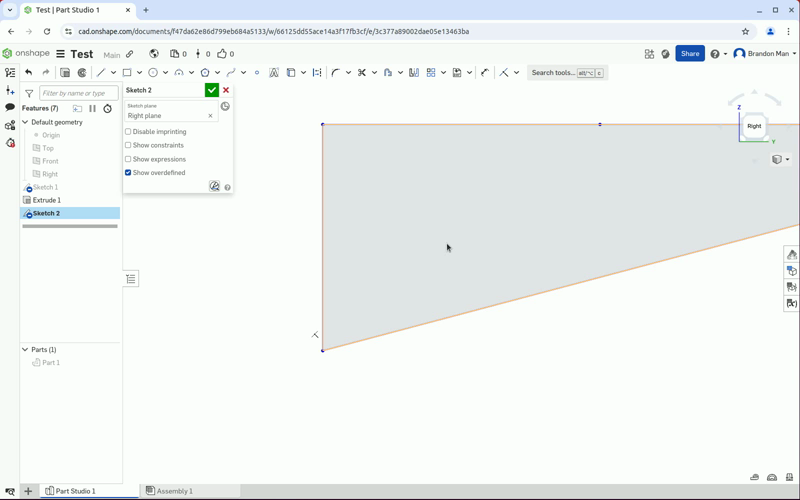
scroll(-6)
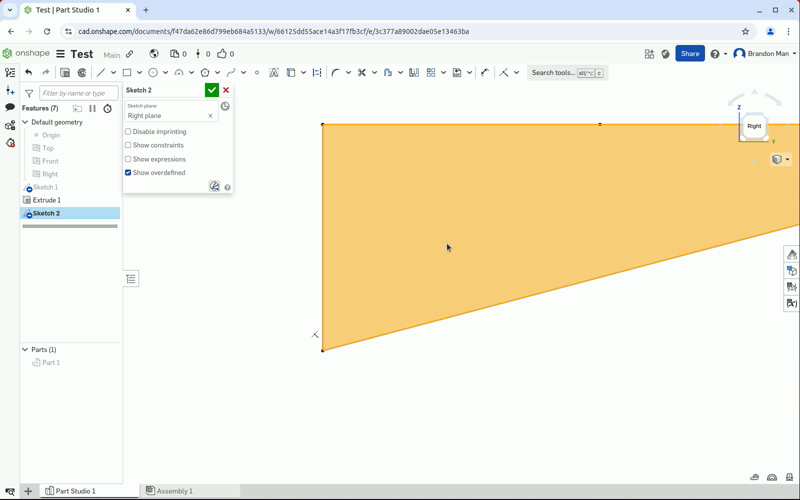
scroll(-6)
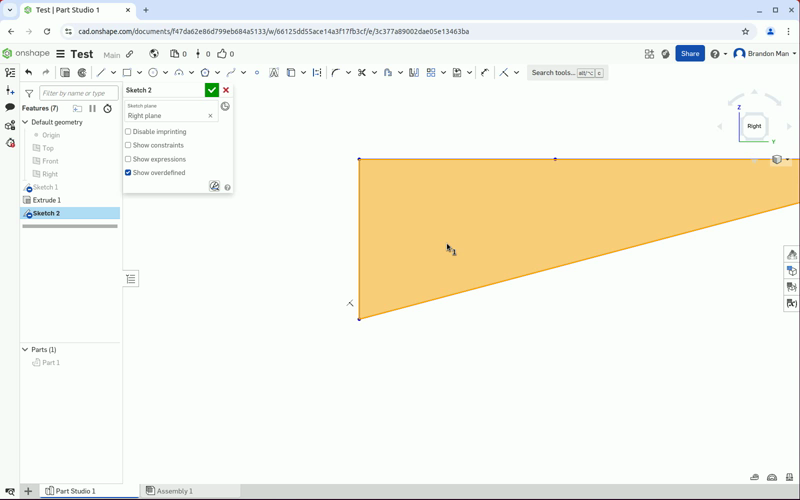
scroll(-6)
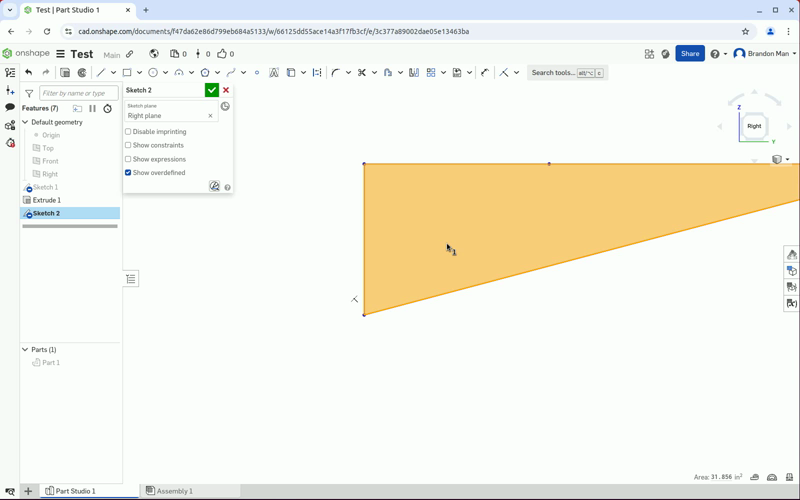
scroll(-6)
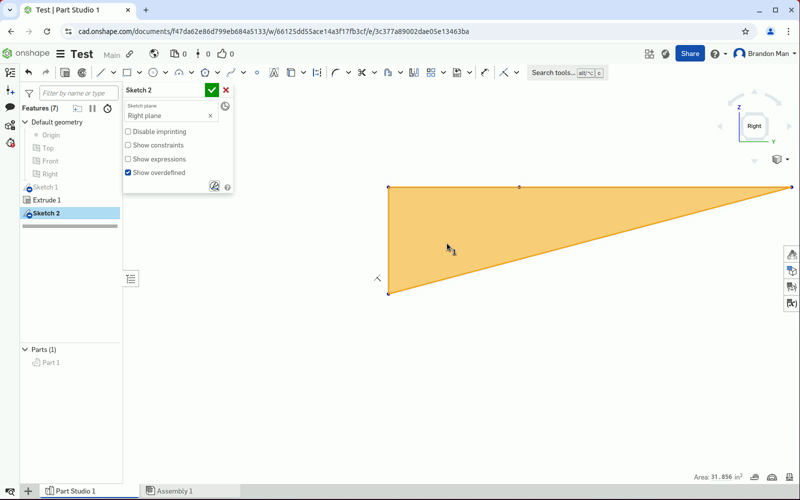
scroll(-6)
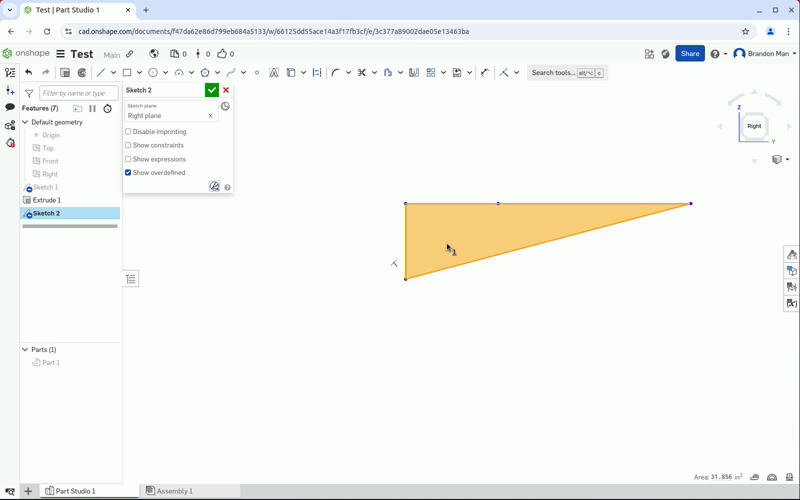
scroll(-6)
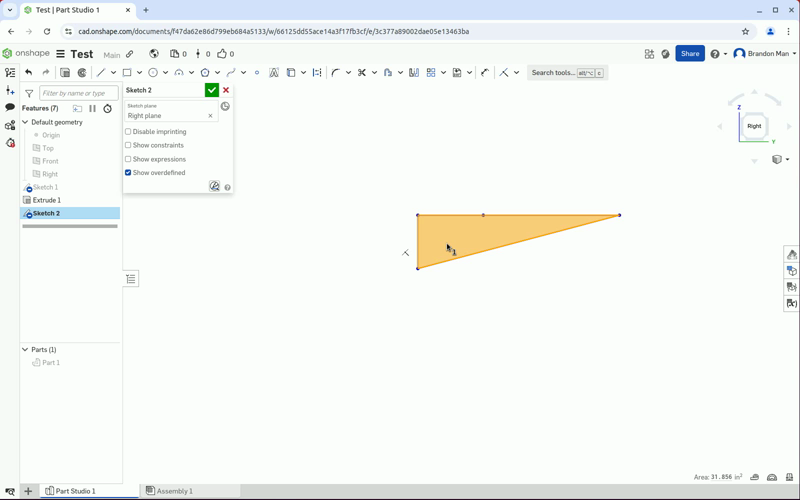
scroll(-6)
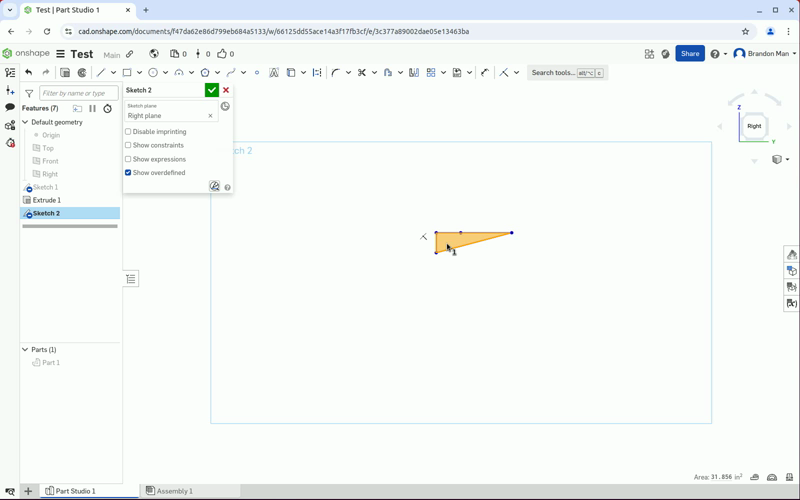
mouse_move(73, 352)
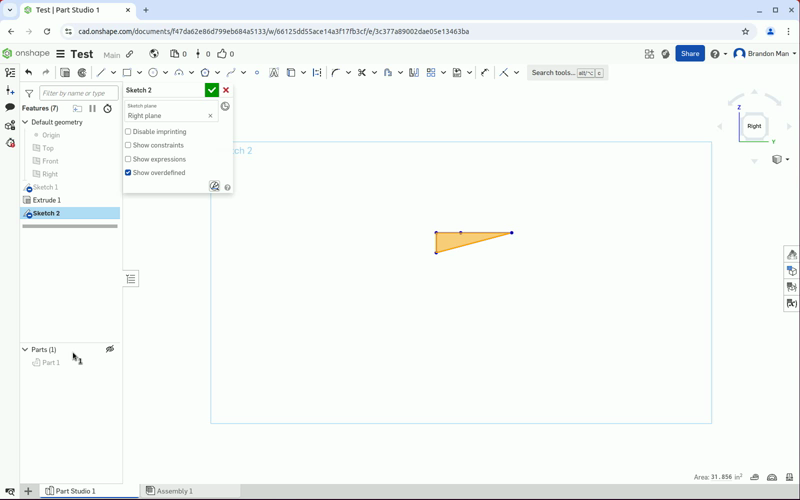
key(shift+y)
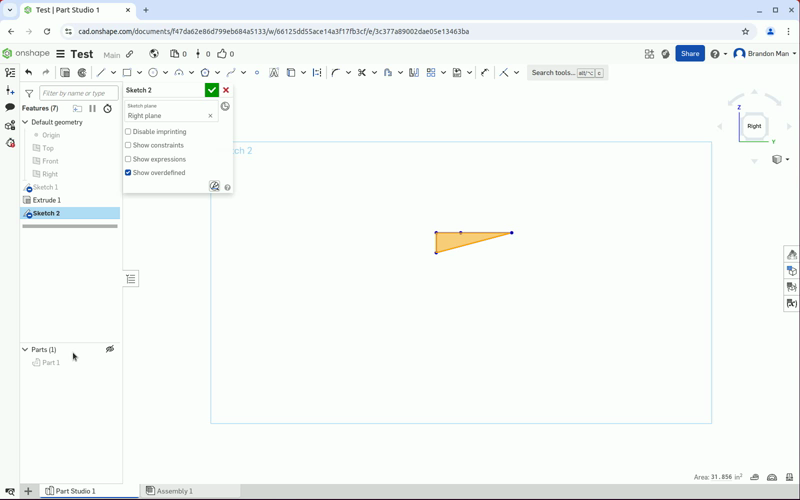
key(shift+e)
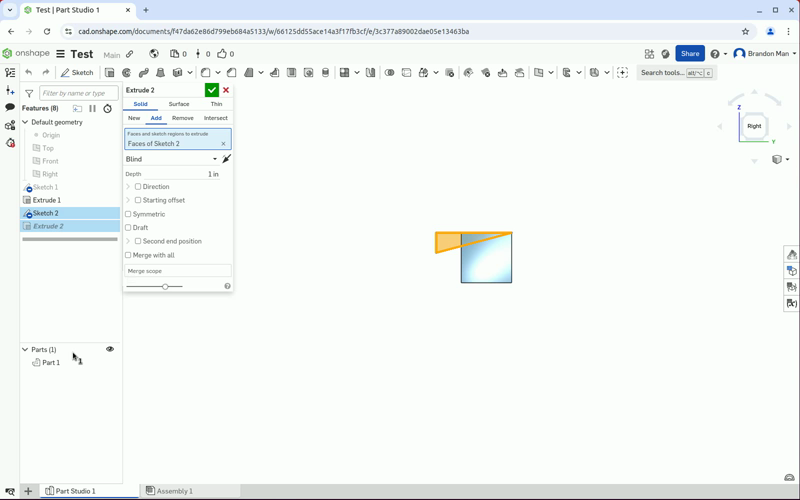
mouse_move(143, 106)
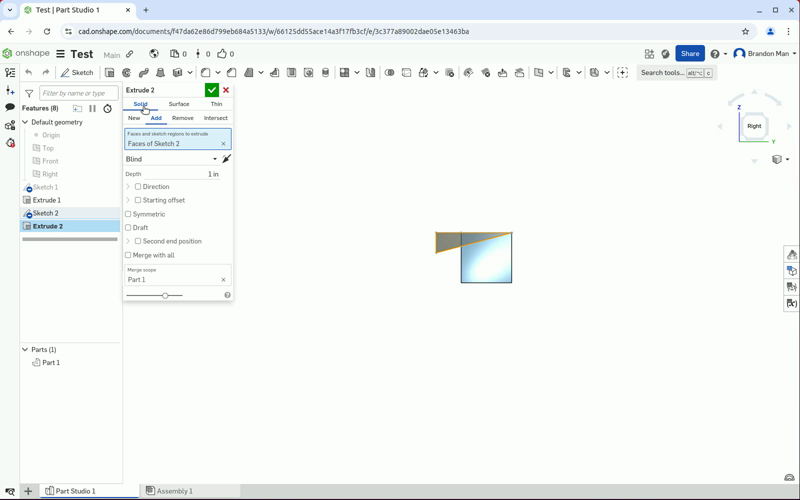
click(143, 106)
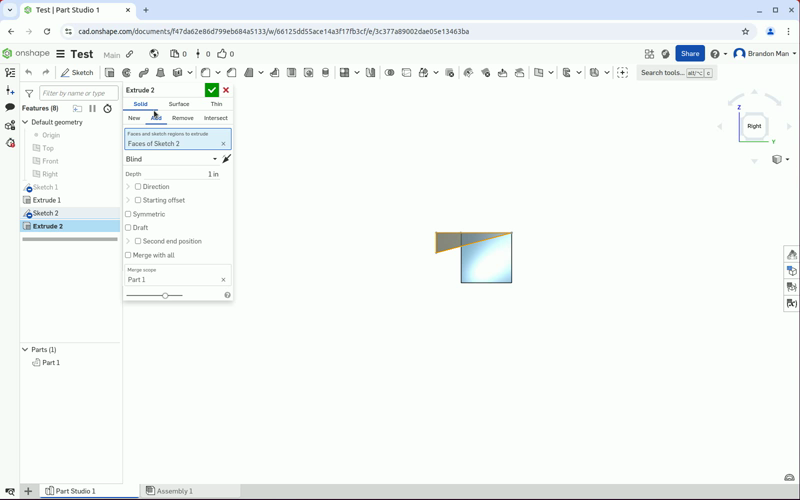
mouse_move(186, 120)
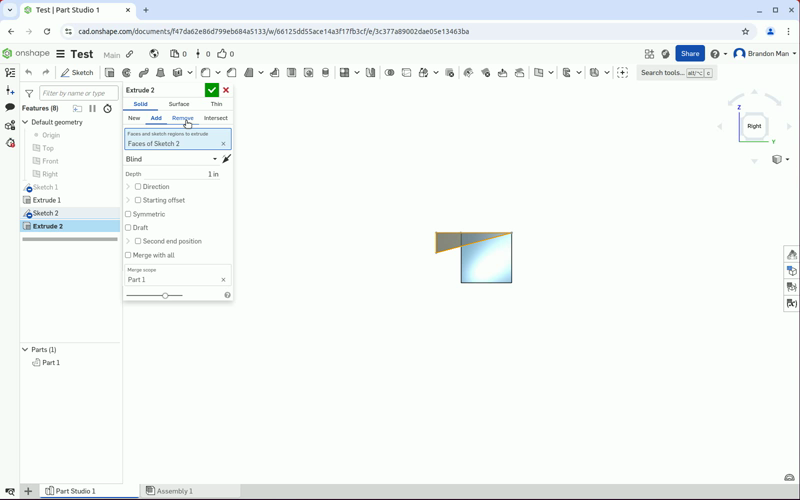
click(186, 120)
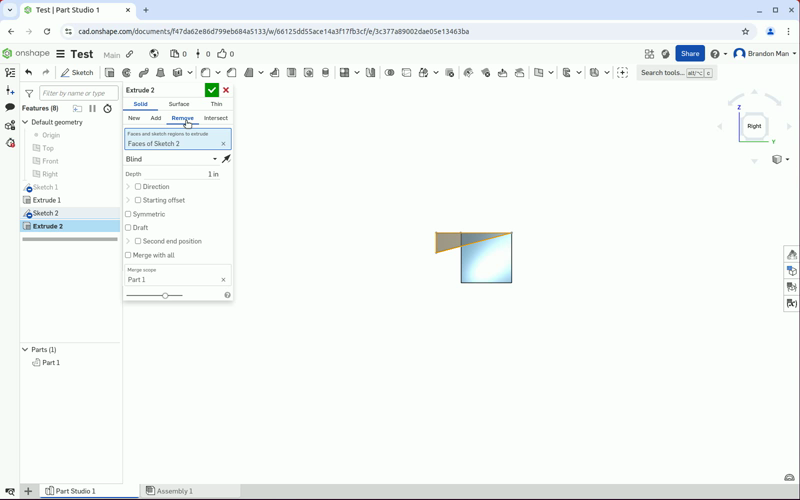
key(tab, 4)
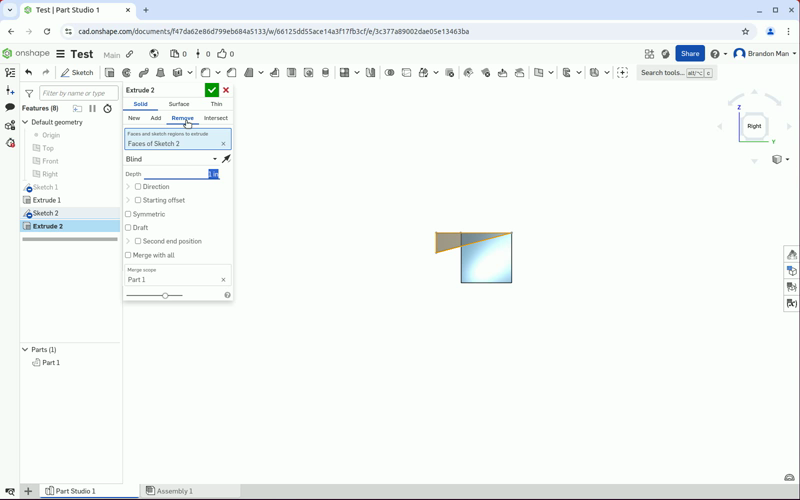
text(25.756)
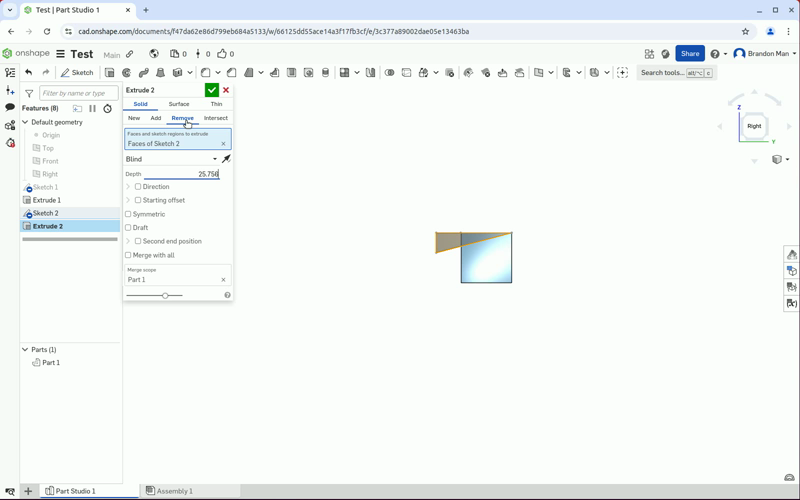
key(tab, 3)
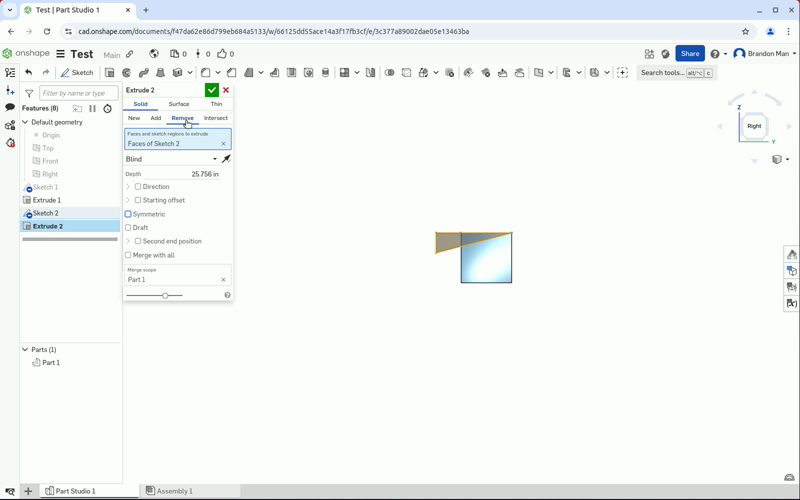
key(tab, 2)
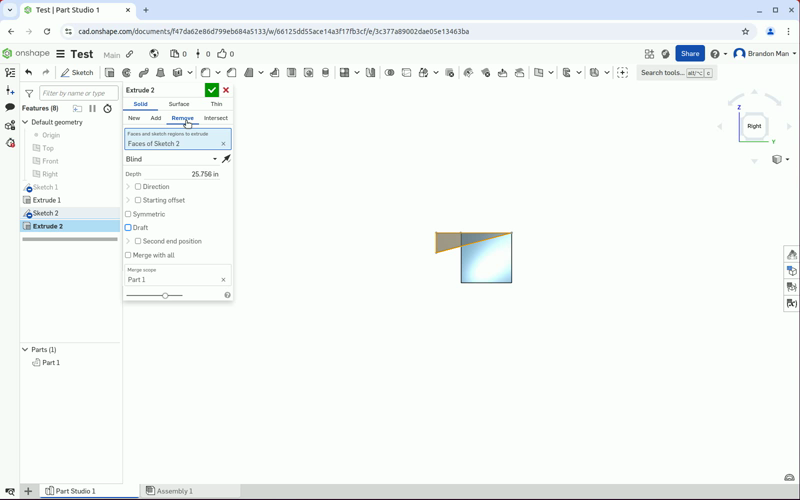
key(space)
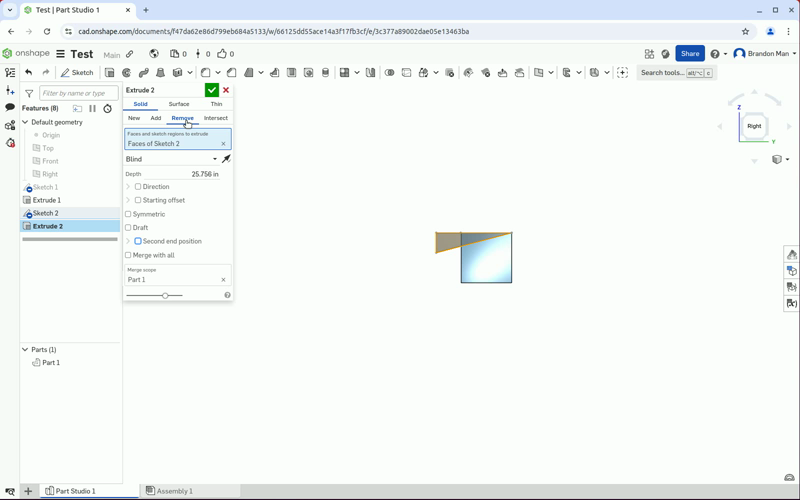
key(tab, 3)
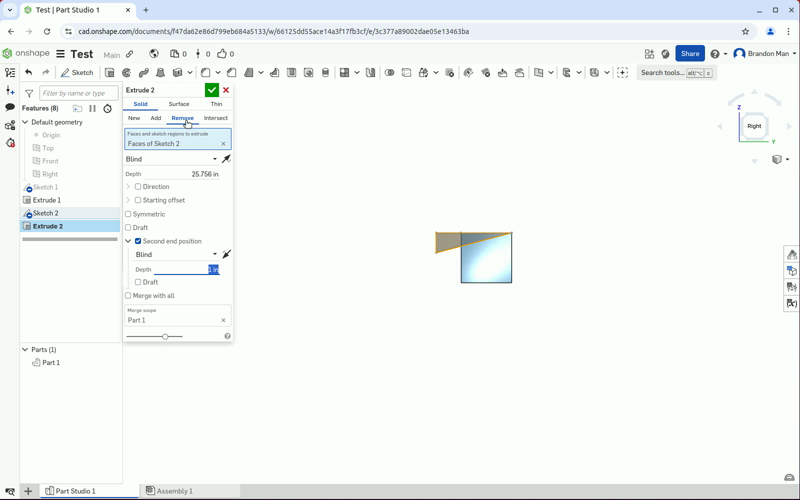
text(25.756)
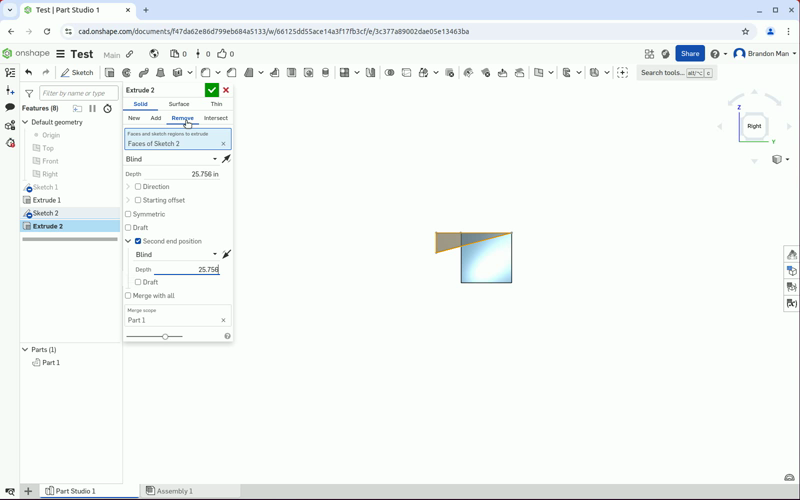
key(tab, 2)
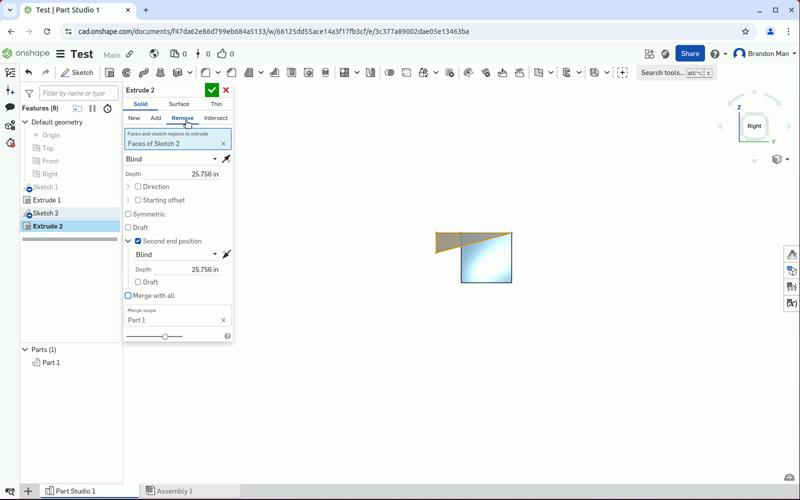
key(space)
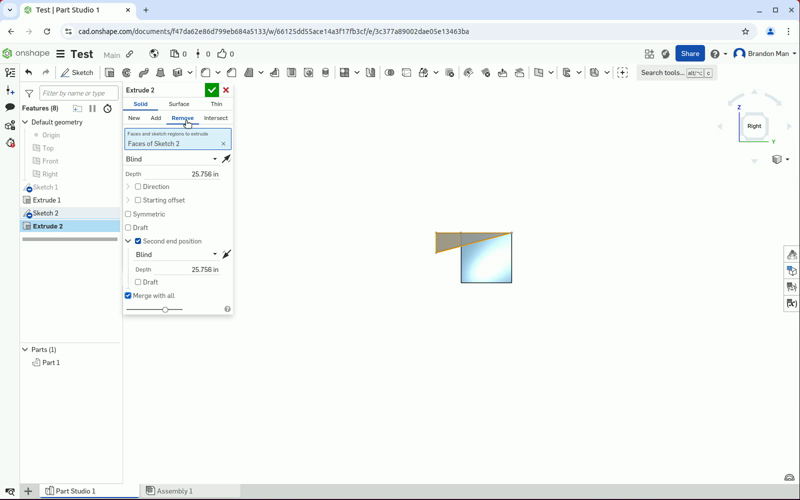
key(enter)
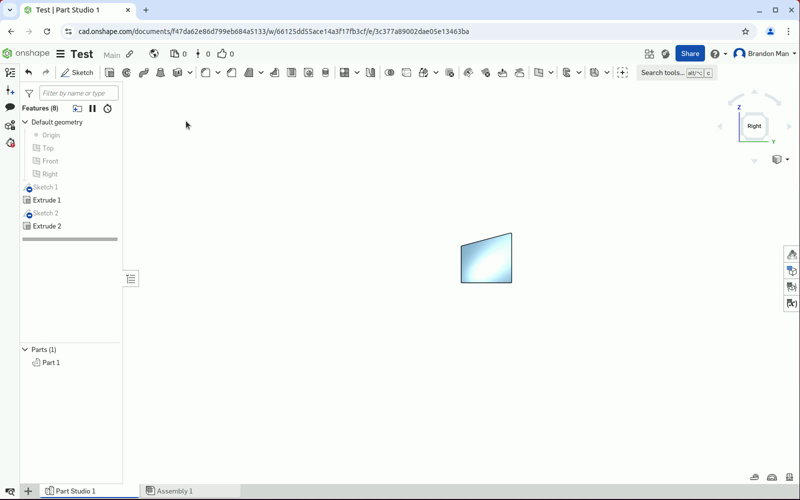
key(shift+h)
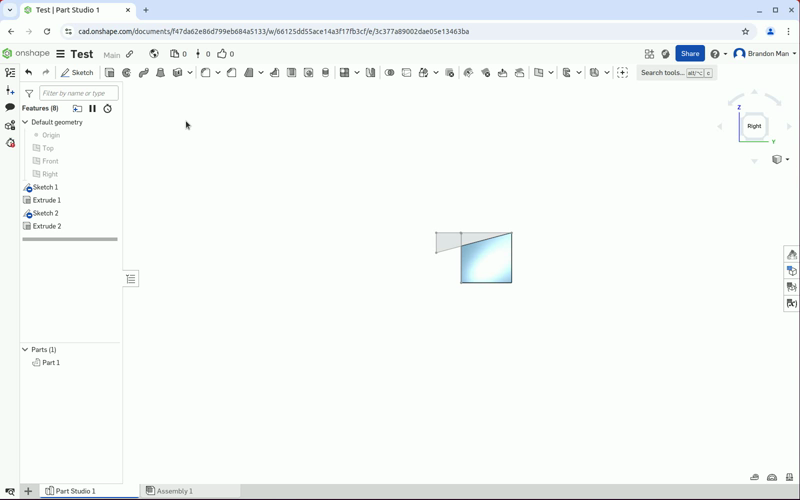
key(shift+h)
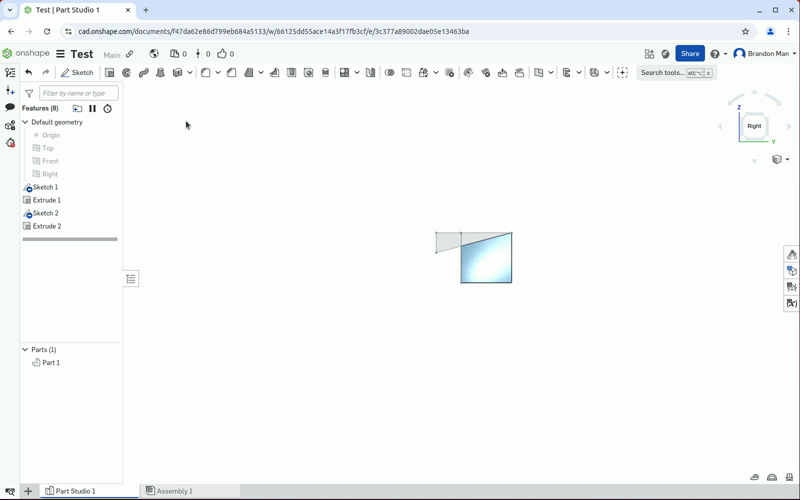
key(shift+7)
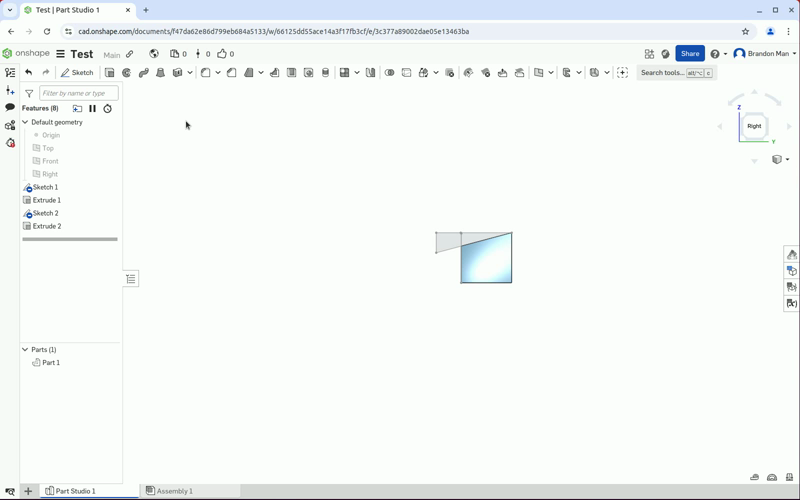
key(right, 2)
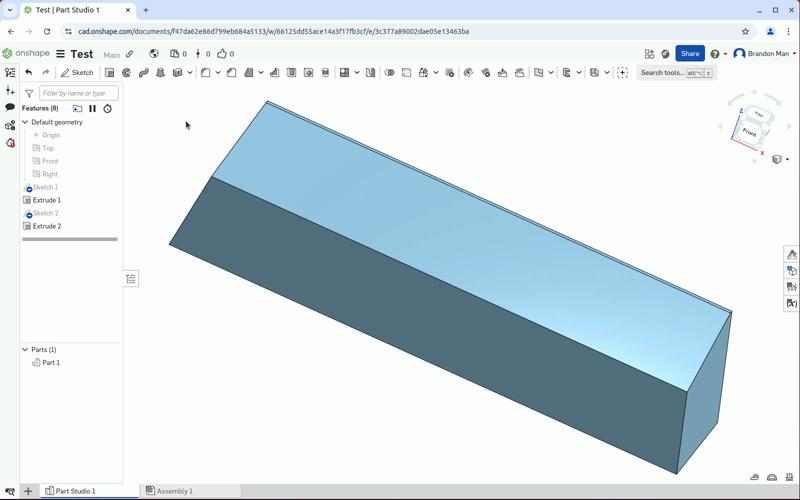
key(down, 2)
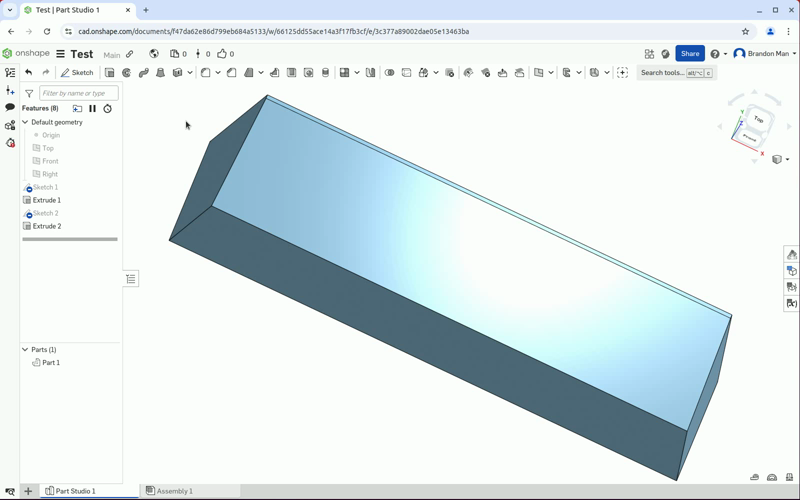
key(up, 2)
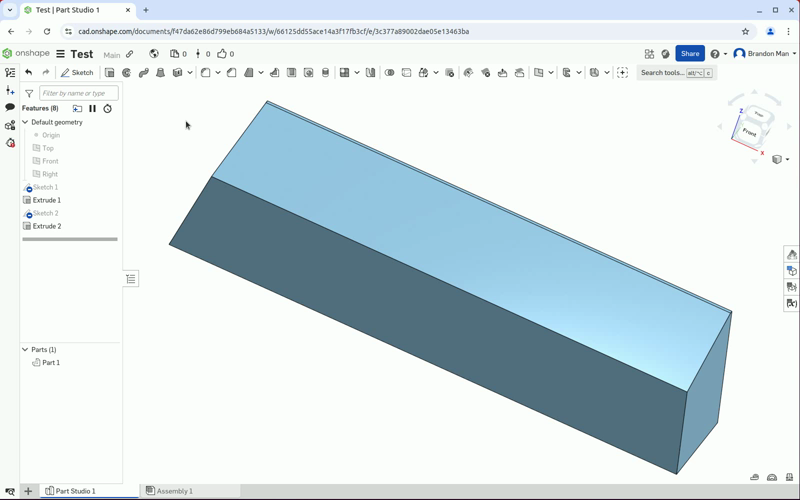
key(left, 2)
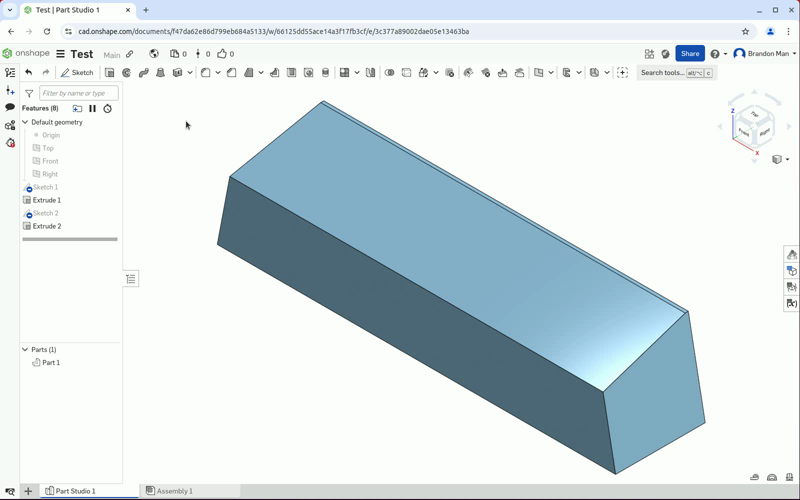
mouse_move(73, 189)
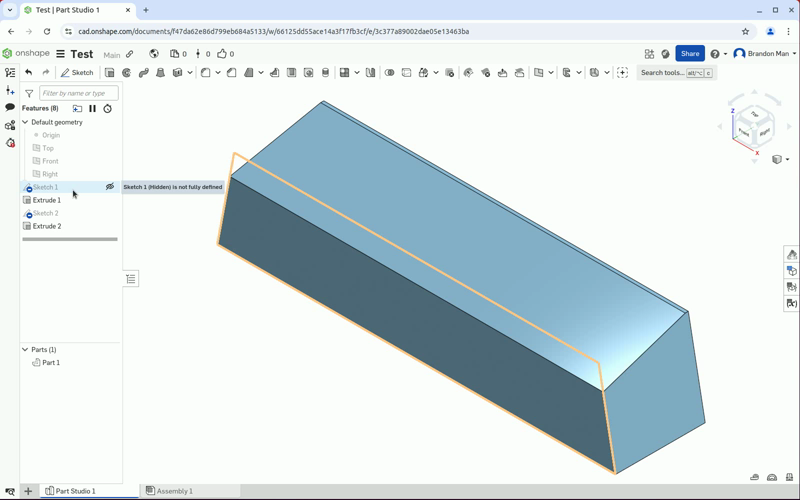
click(73, 189)